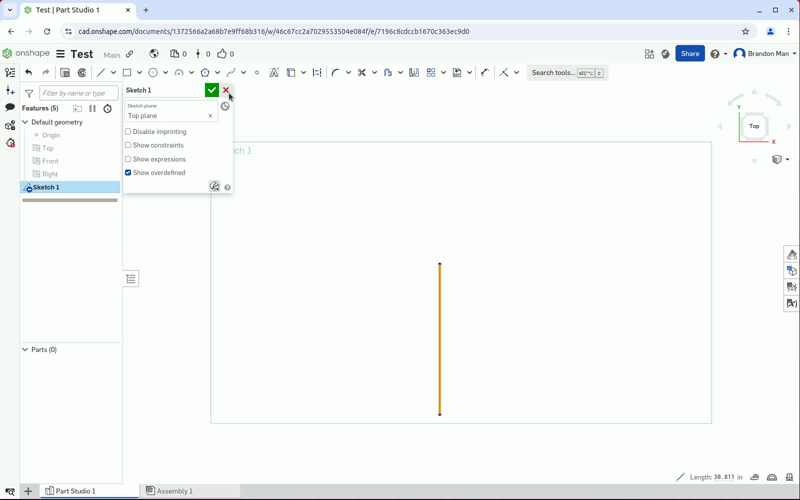
key(shift+h)
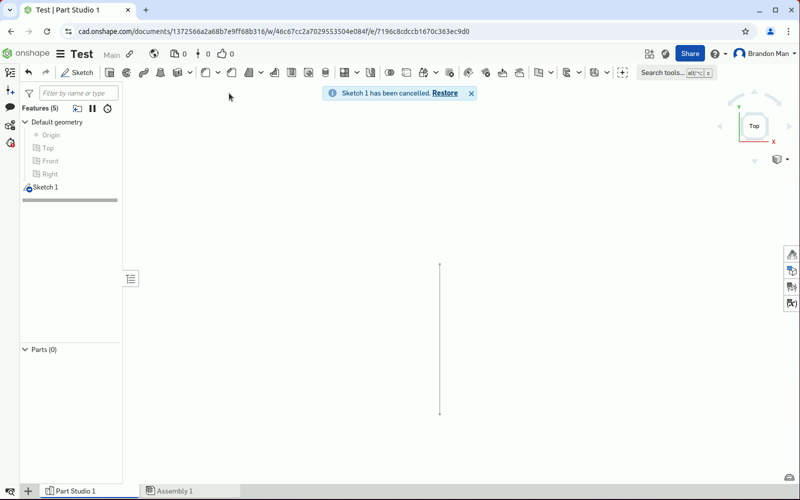
mouse_move(73, 352)
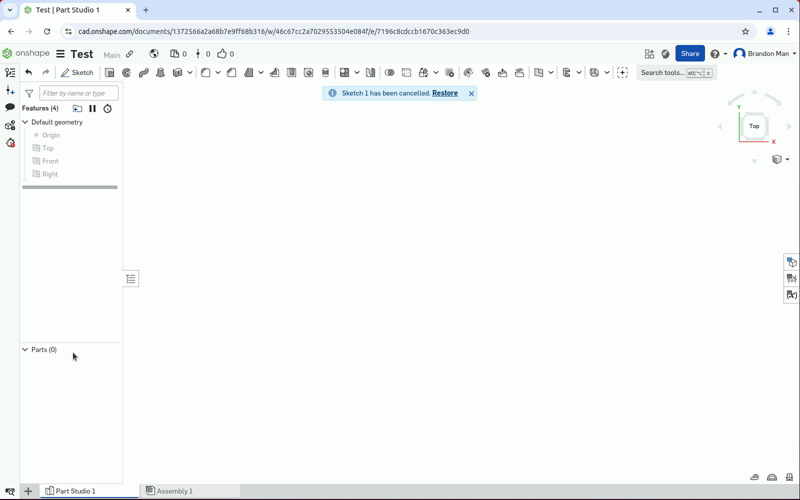
key(y)
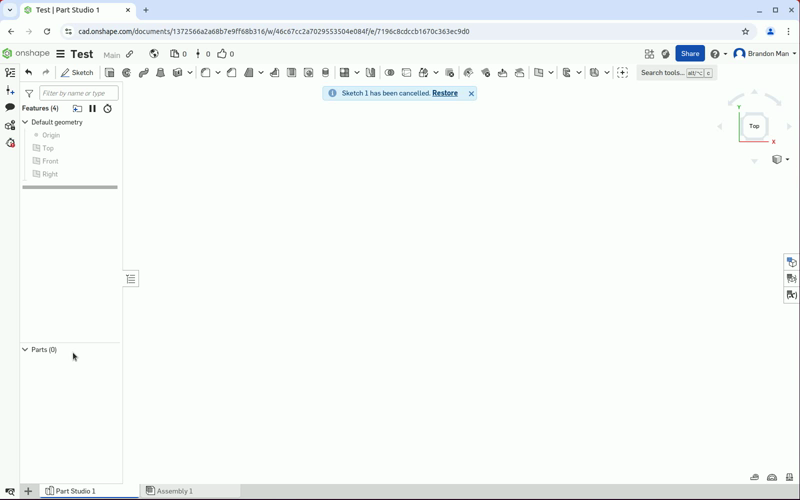
key(shift+p)
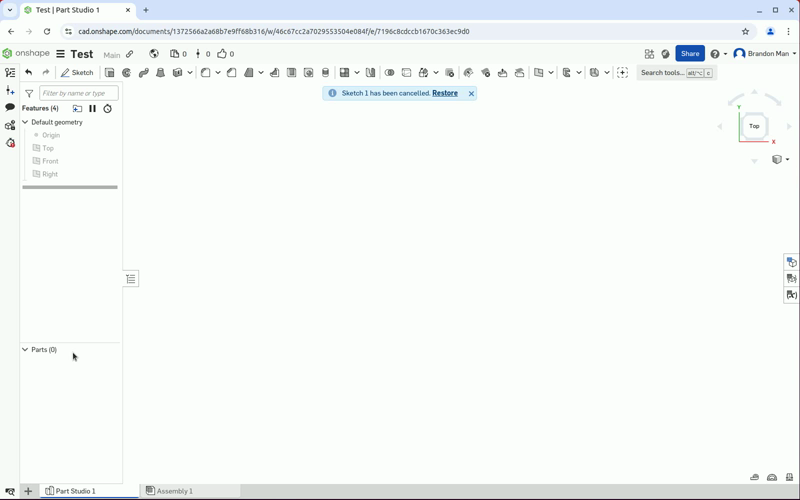
key(space)
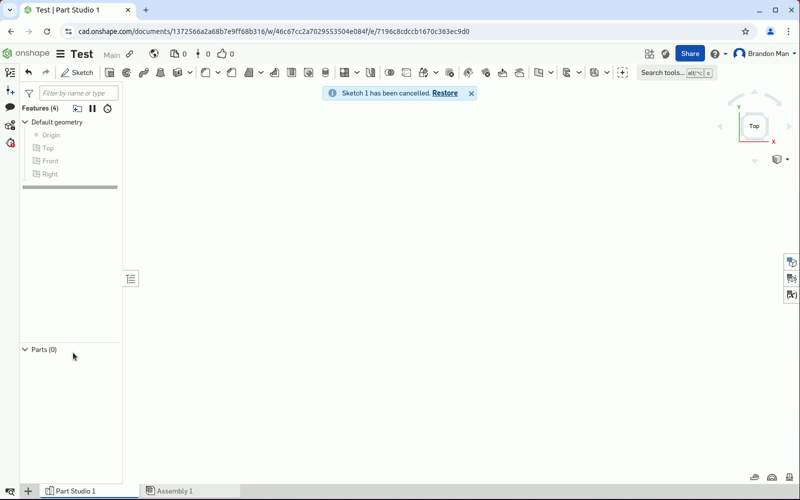
key_down(shift)
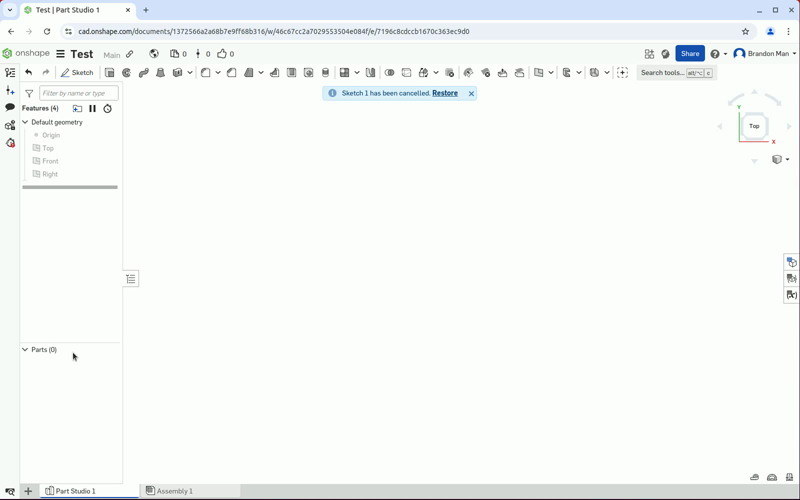
key(up)
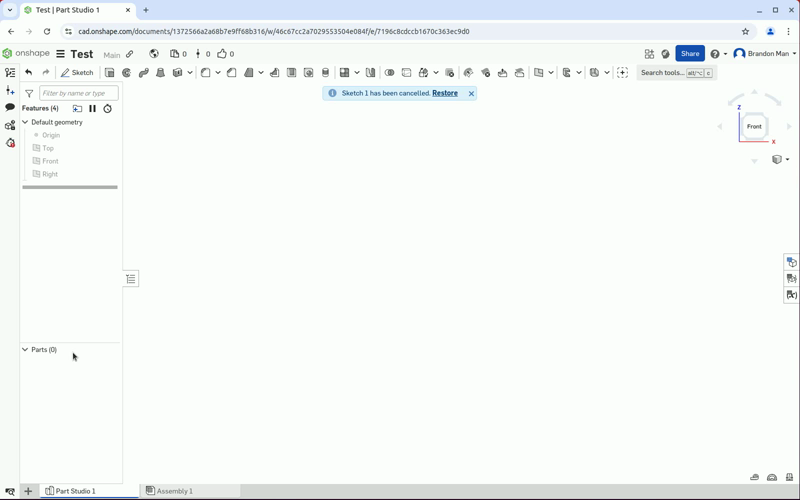
key_up(shift)
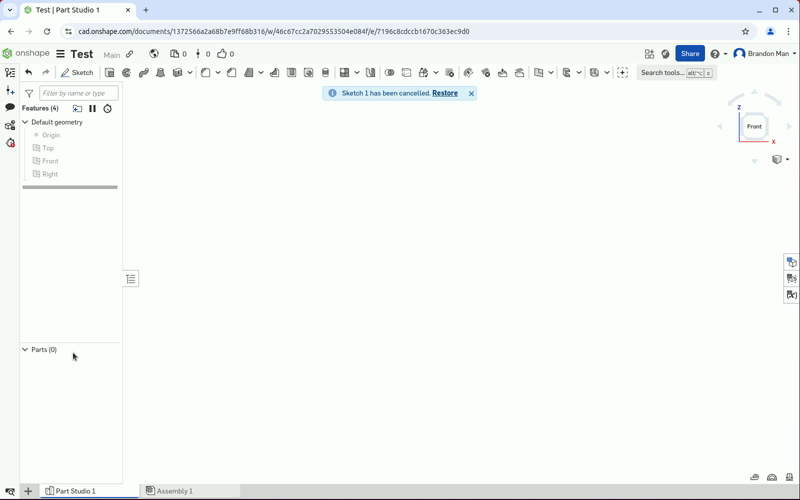
key(space)
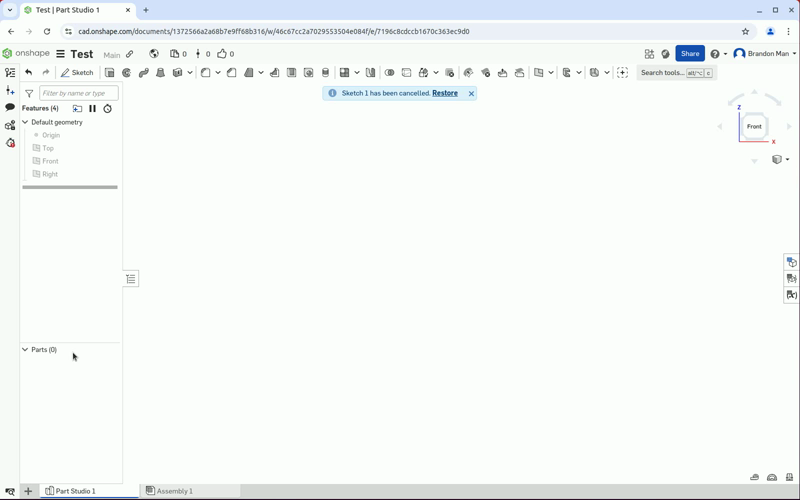
key_down(shift)
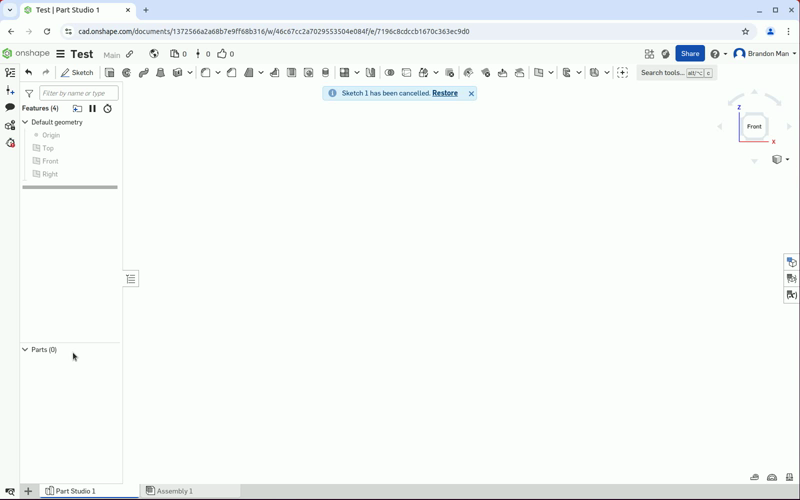
key(left)
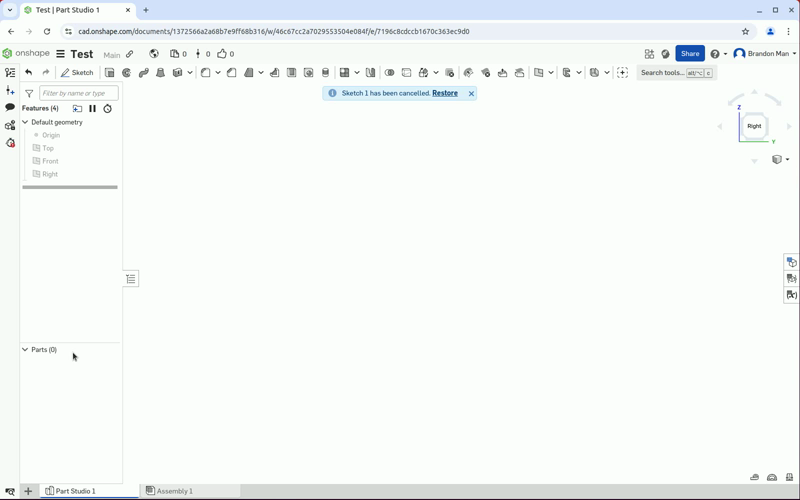
key_up(shift)
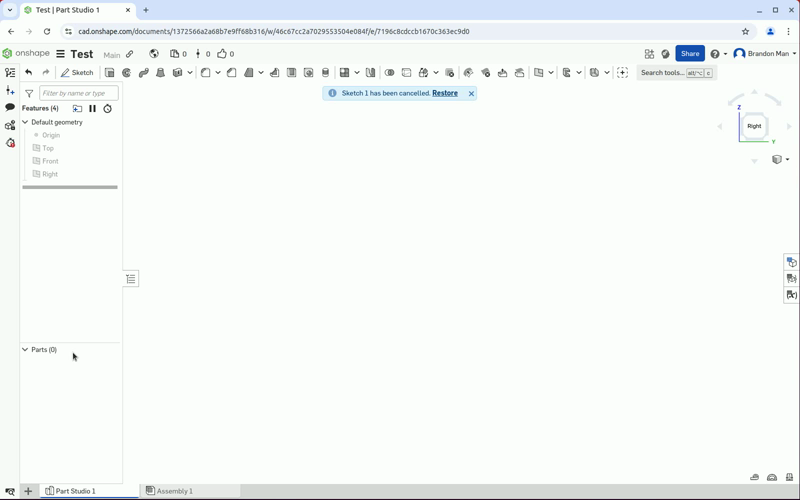
mouse_move(73, 352)
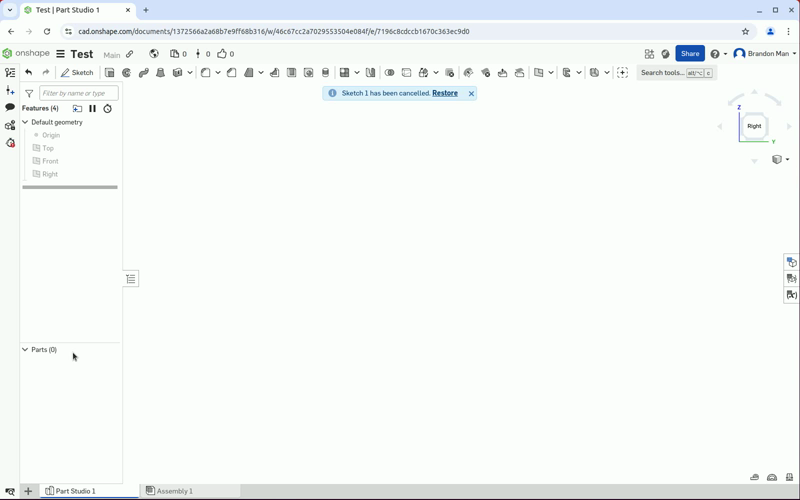
key(shift+y)
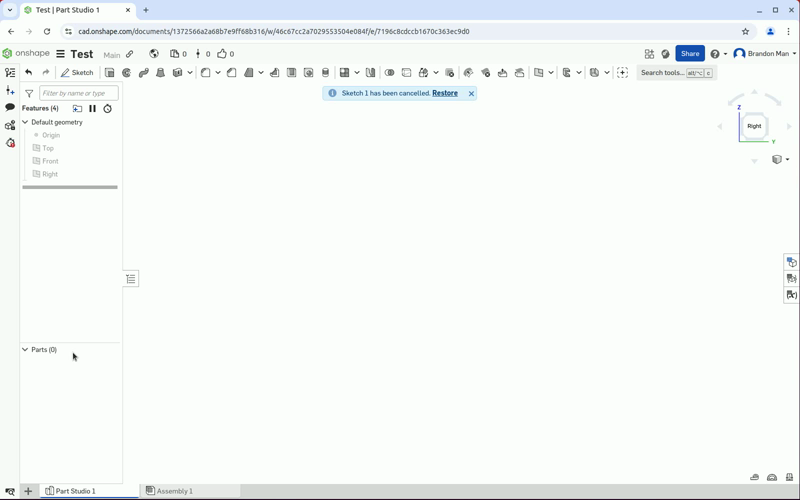
key(shift+s)
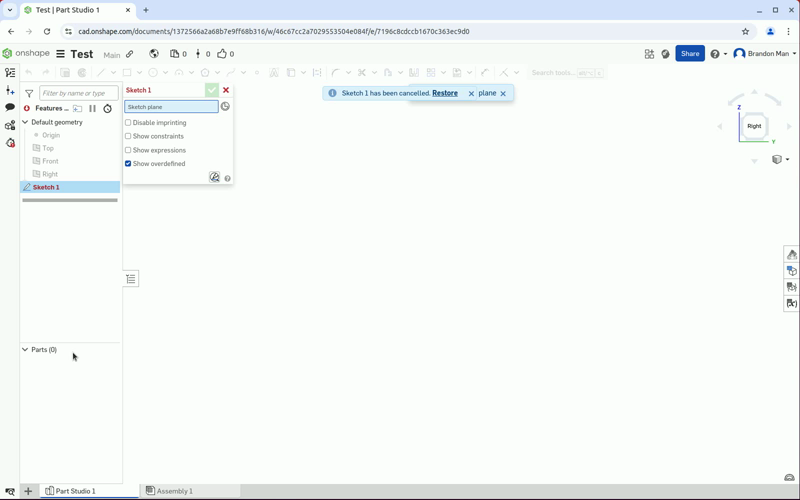
mouse_move(73, 176)
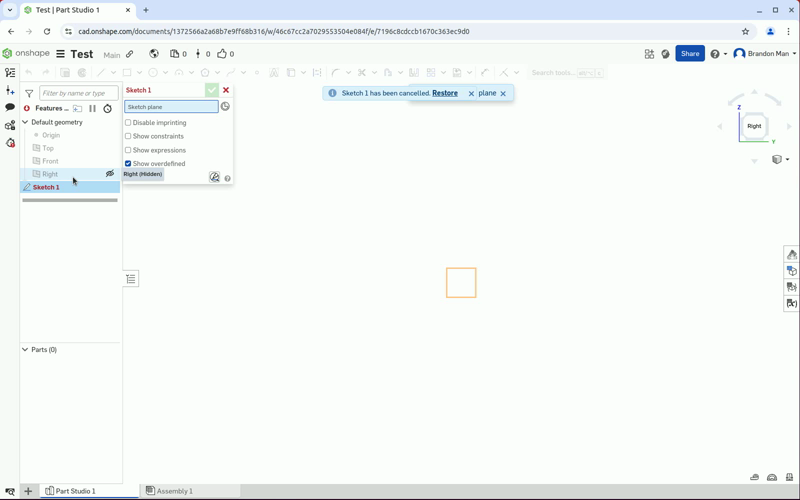
click(73, 176)
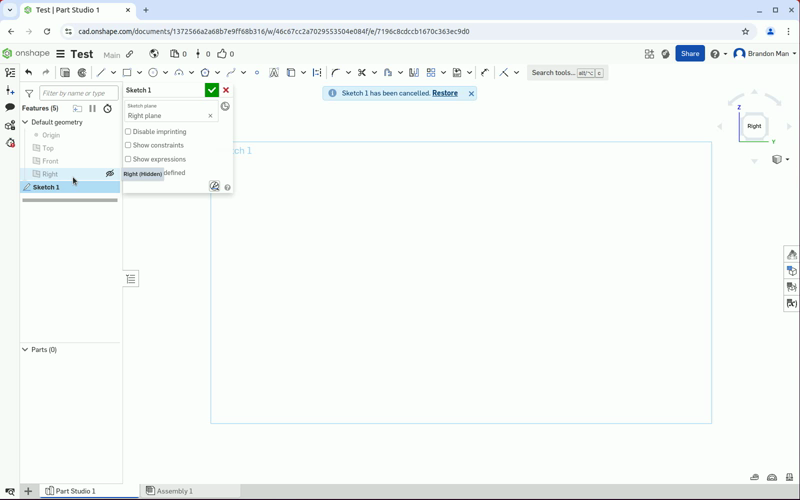
mouse_move(73, 352)
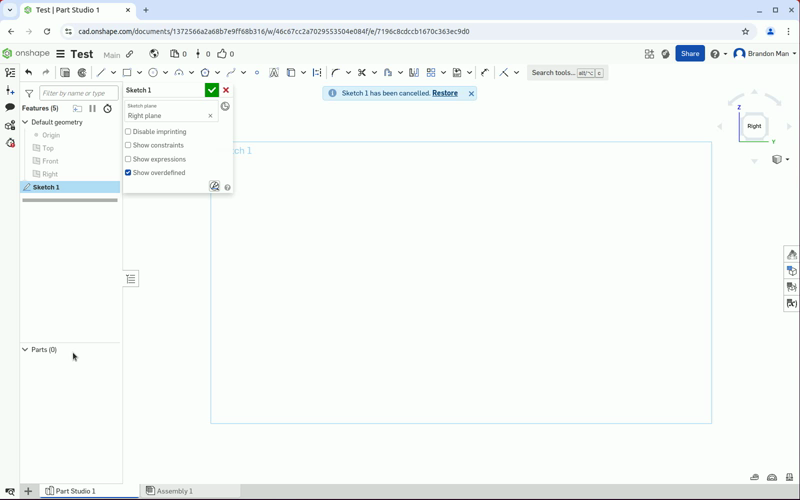
key(y)
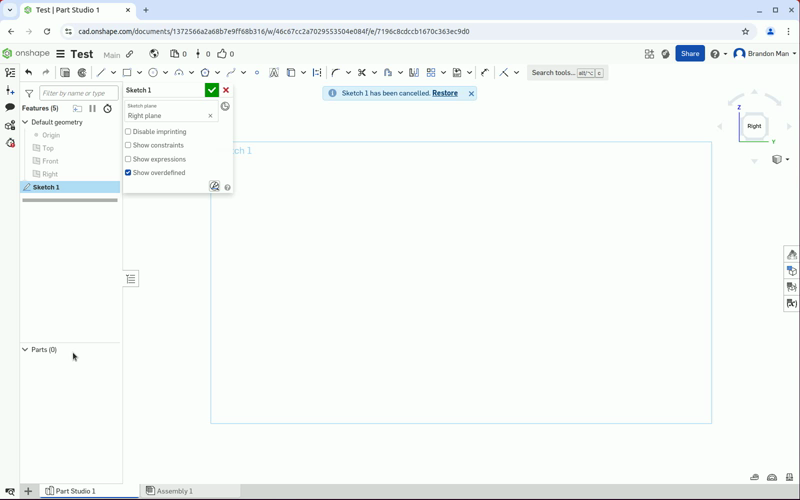
key(l)
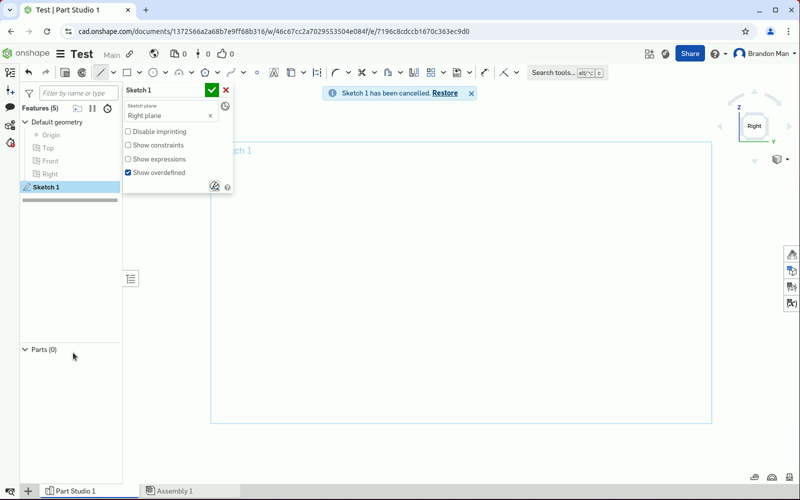
key_down(shift)
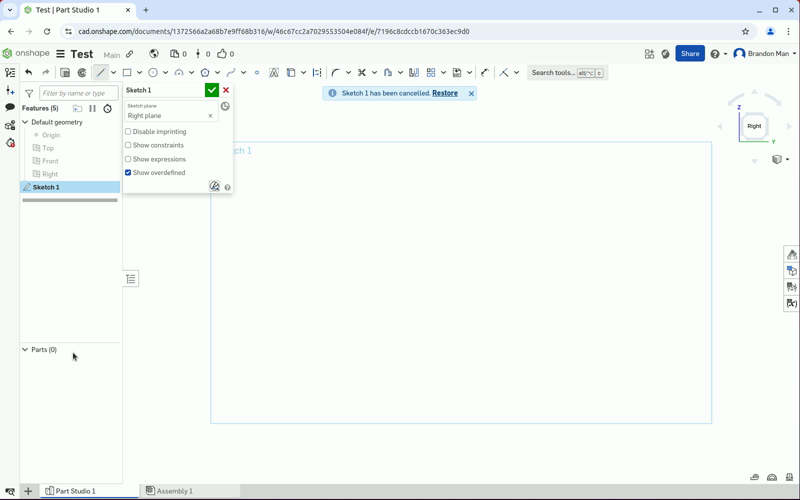
mouse_move(460, 339)
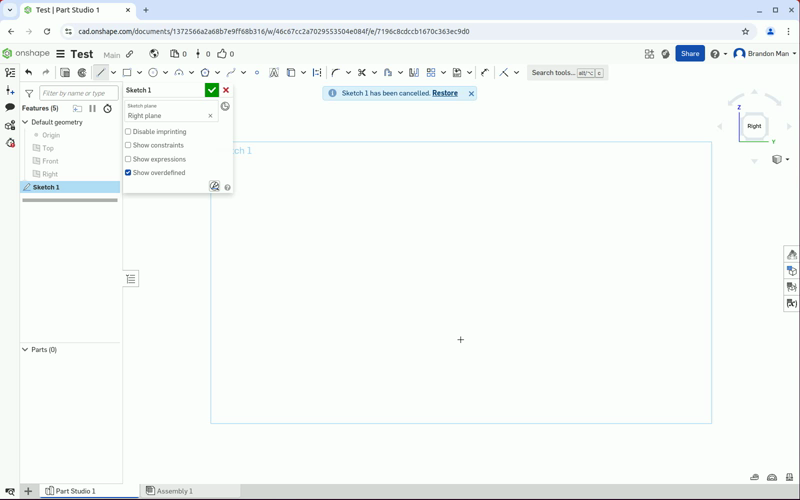
click(460, 339)
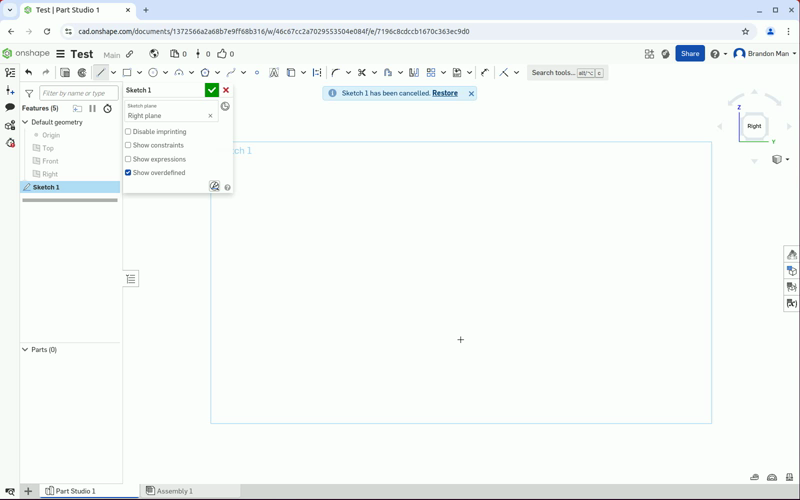
key_up(shift)
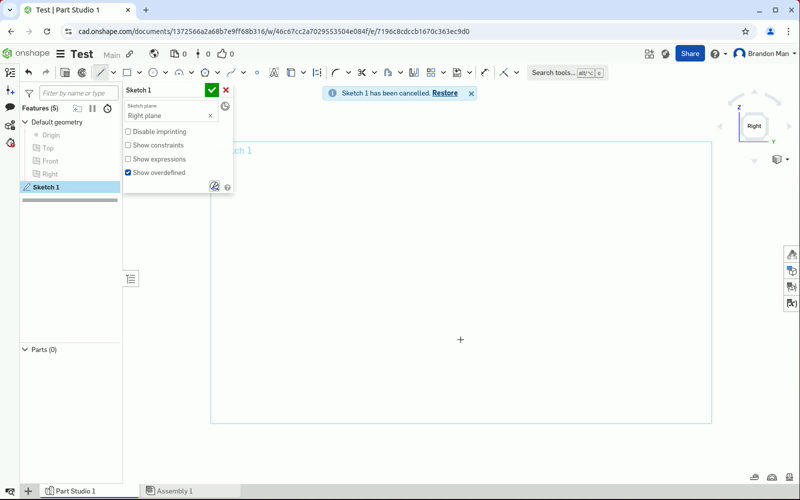
key_down(shift)
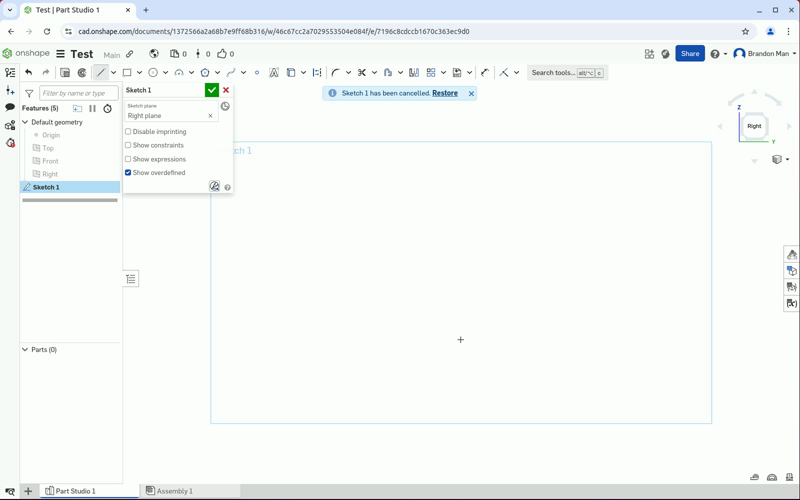
mouse_move(573, 339)
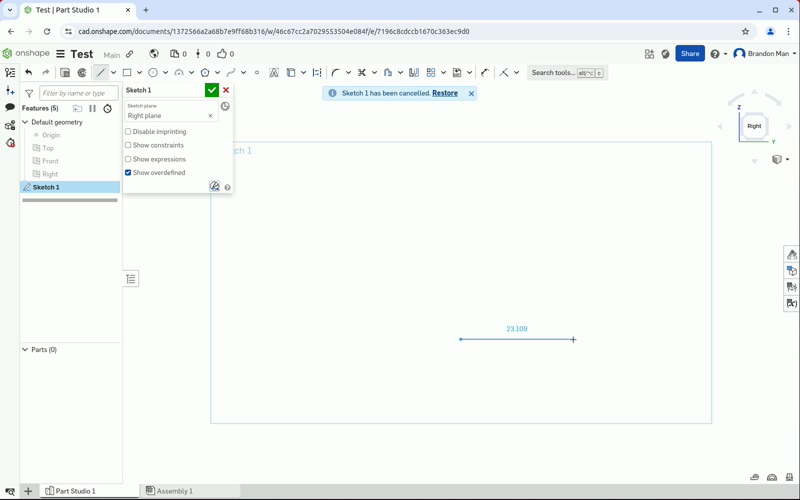
click(573, 339)
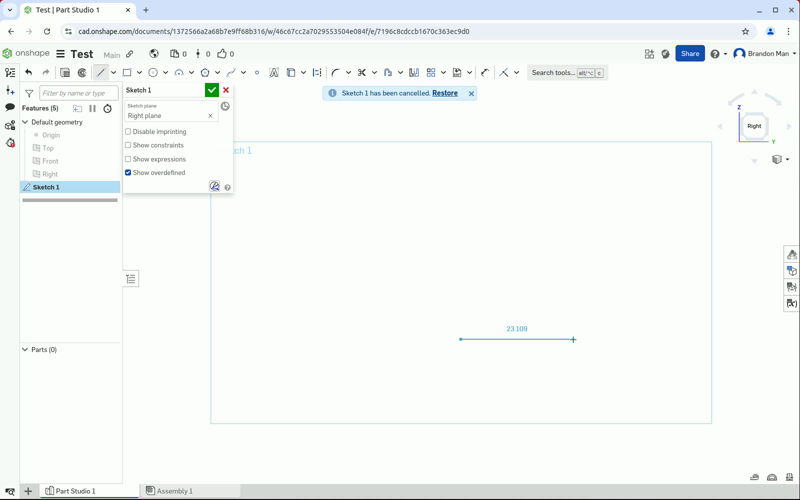
key_up(shift)
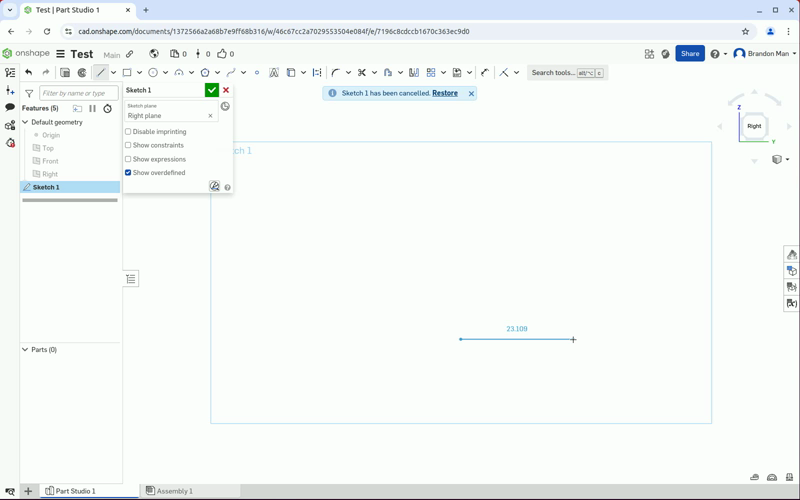
key_down(shift)
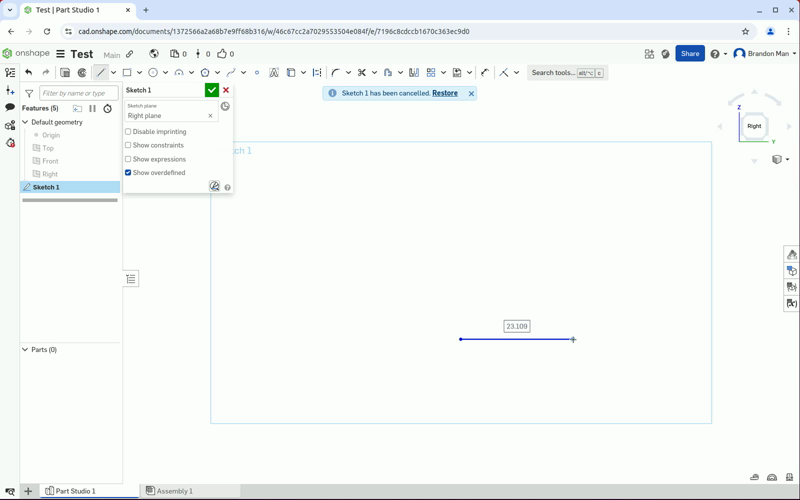
mouse_move(573, 226)
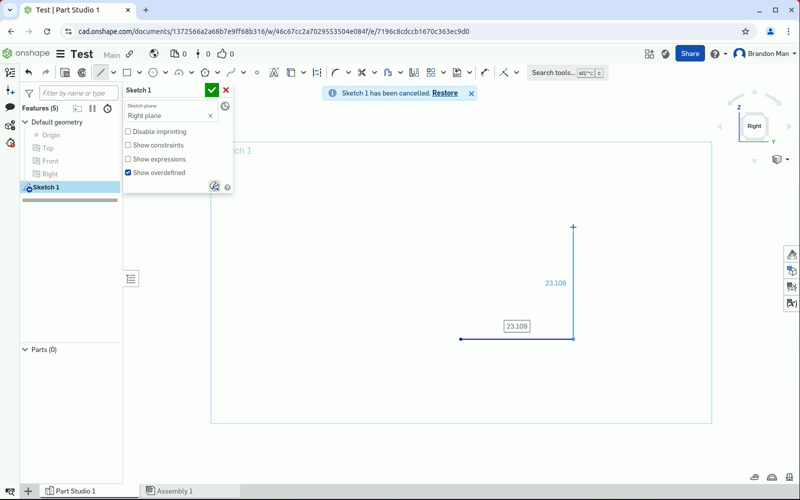
click(573, 226)
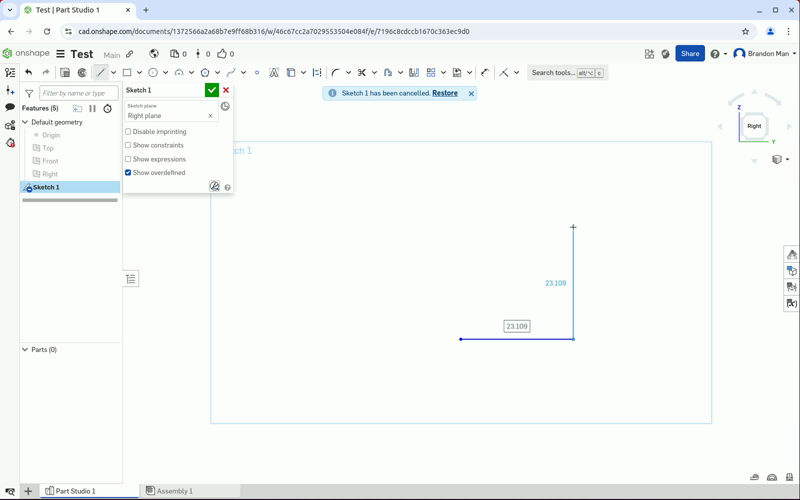
key_up(shift)
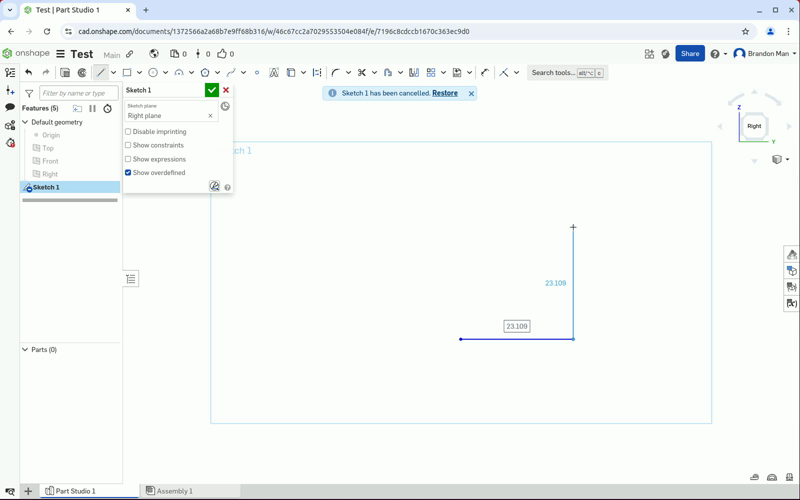
key_down(shift)
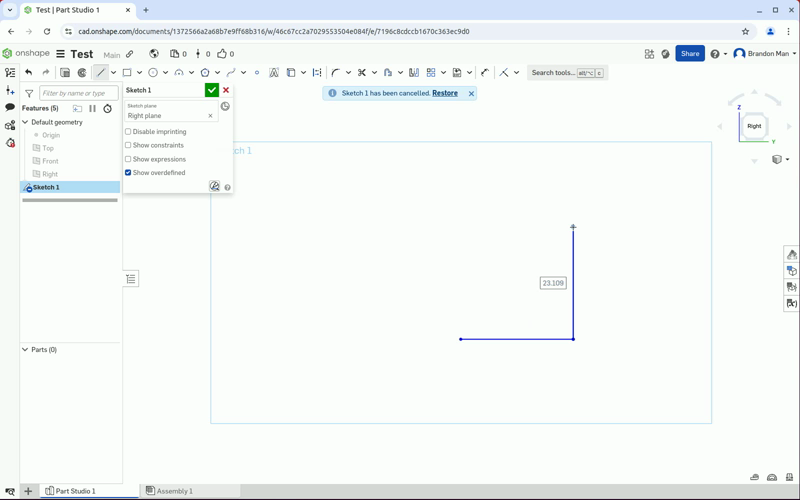
mouse_move(460, 226)
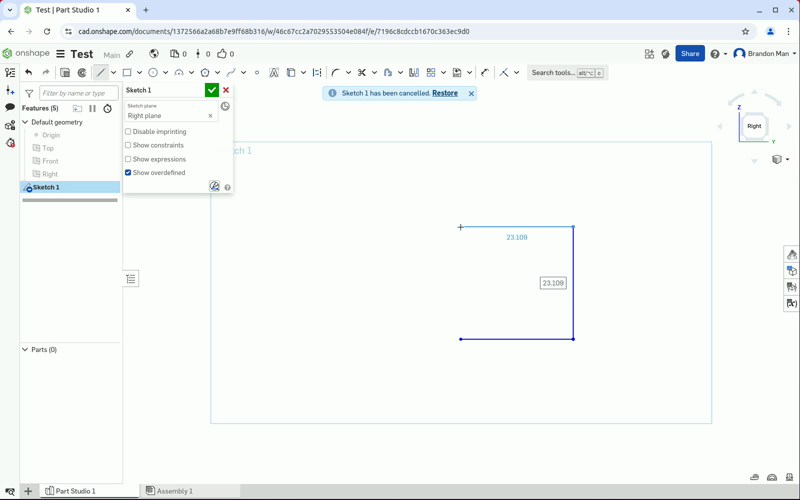
click(460, 226)
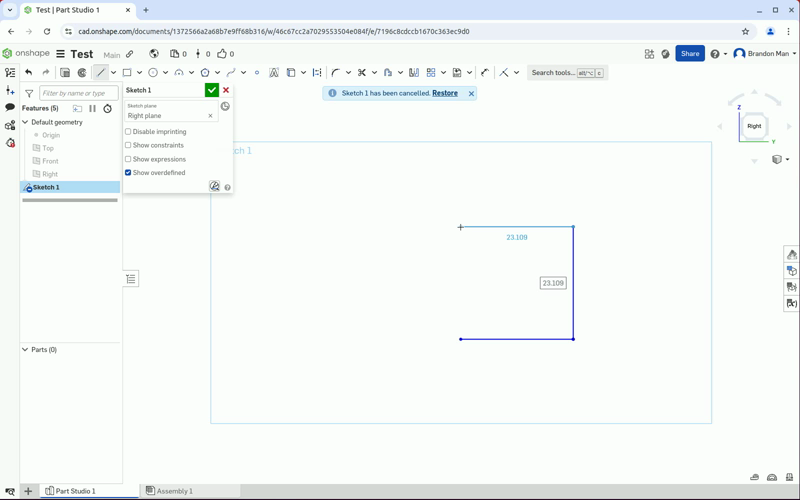
key_up(shift)
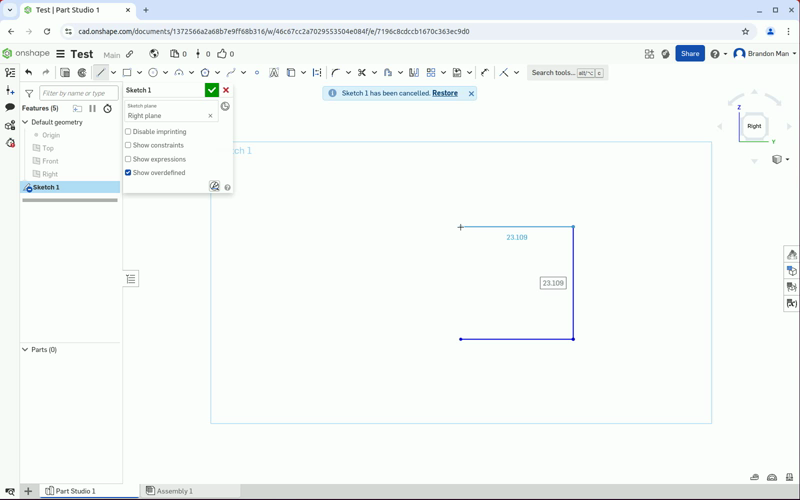
key_down(shift)
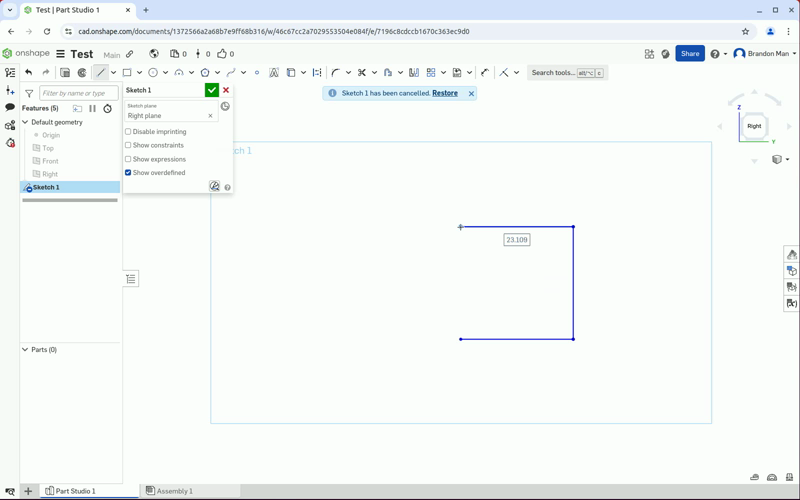
mouse_move(460, 339)
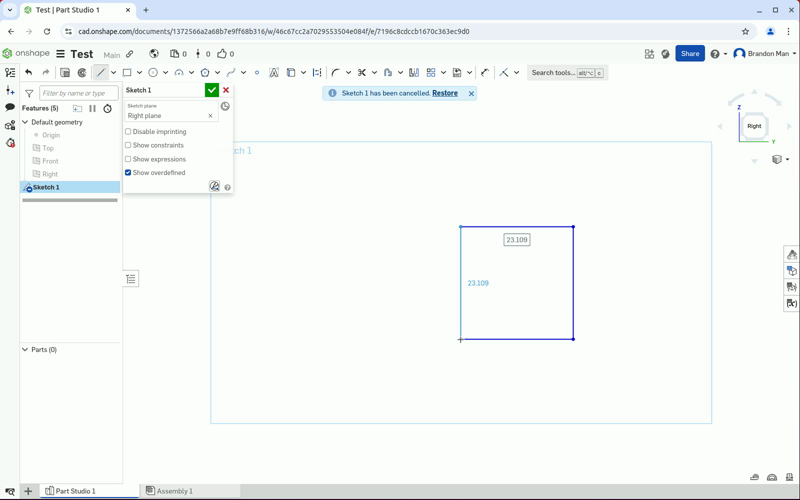
key_up(shift)
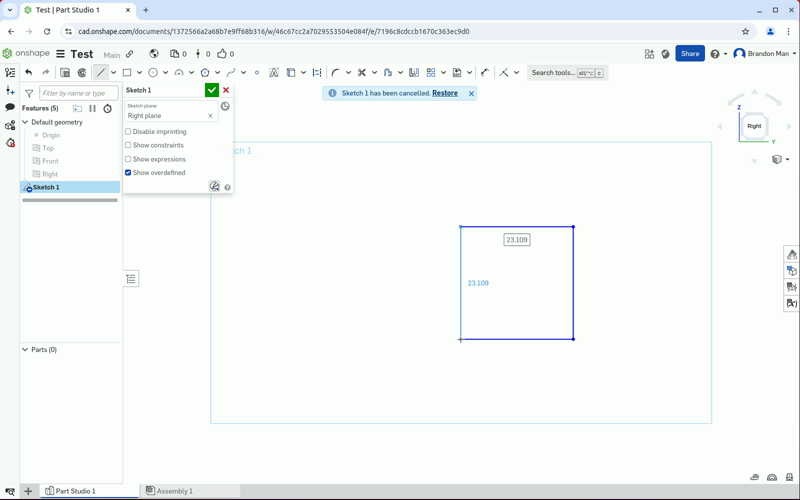
click(460, 339)
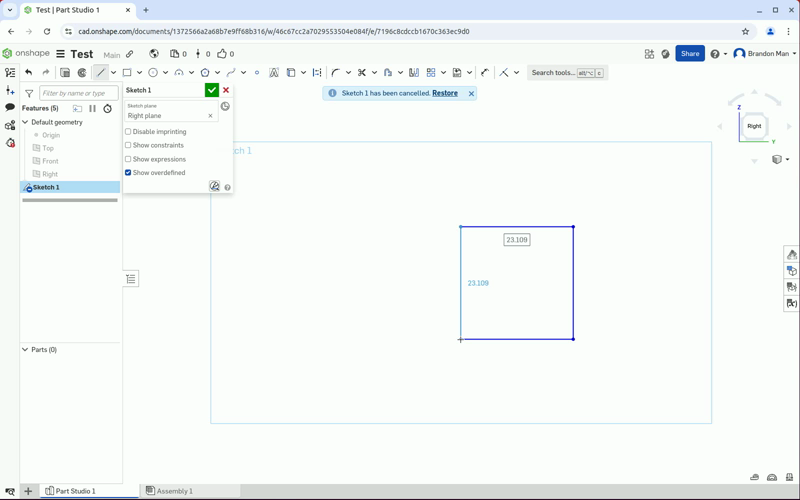
key(esc)
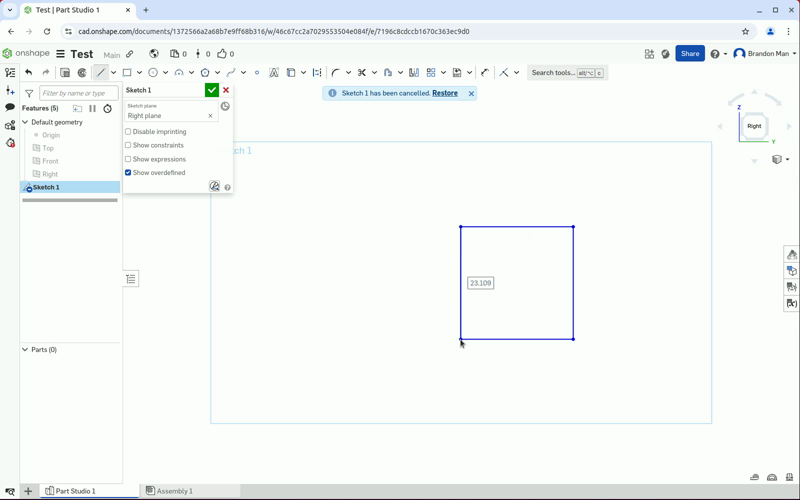
mouse_move(487, 301)
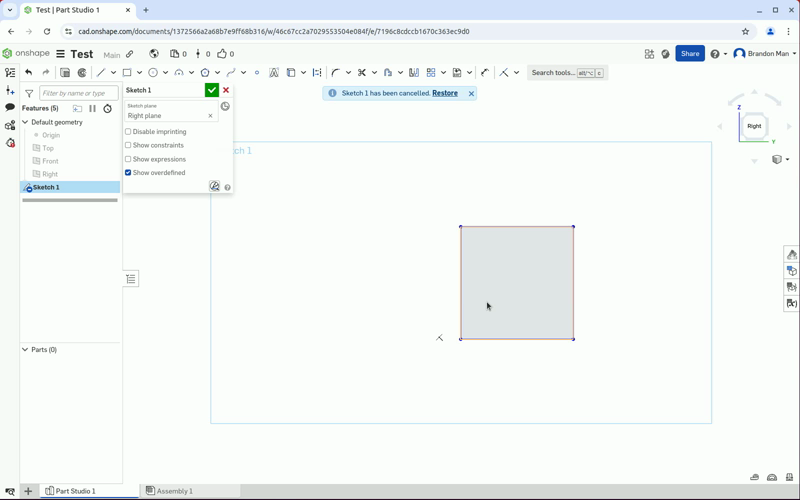
click(487, 301)
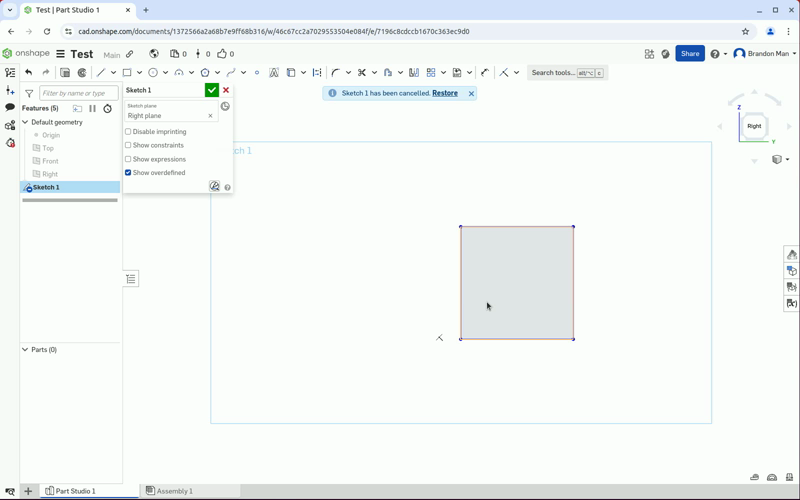
mouse_move(73, 352)
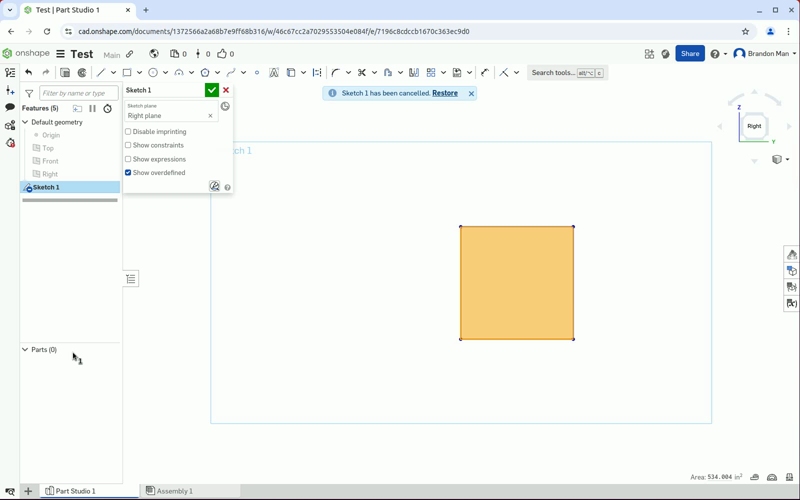
key(shift+y)
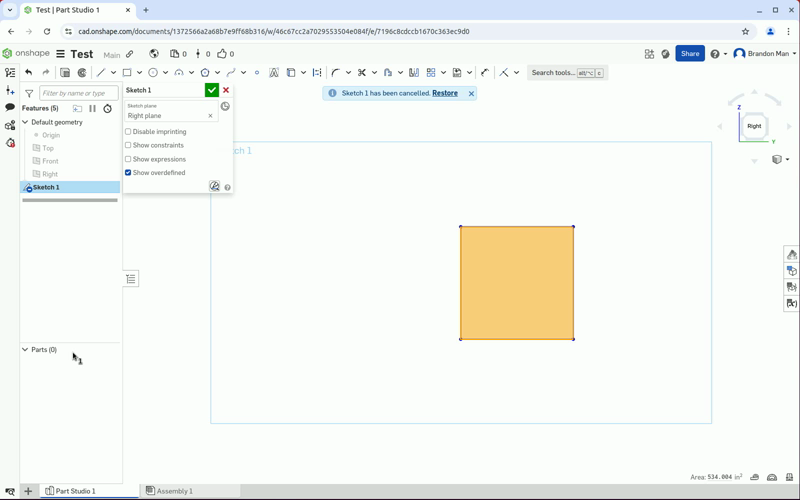
key(shift+e)
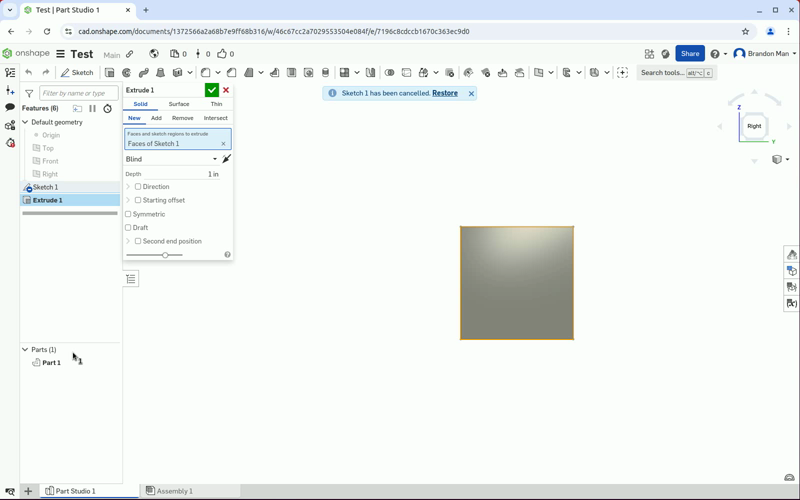
mouse_move(143, 106)
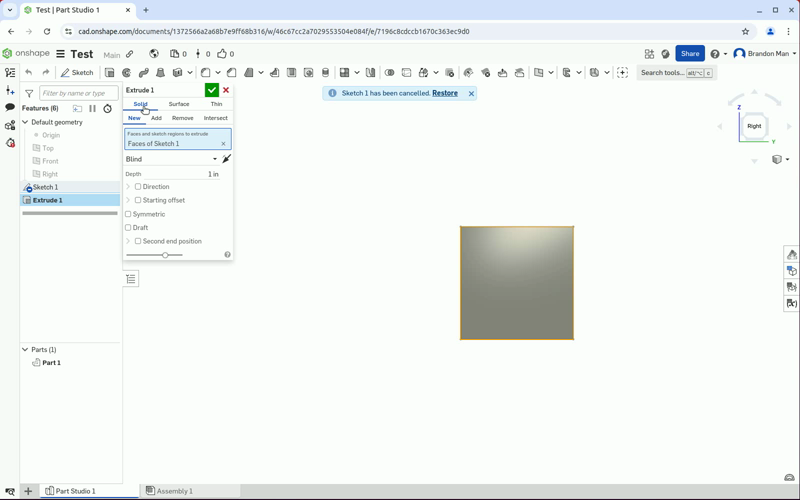
click(143, 106)
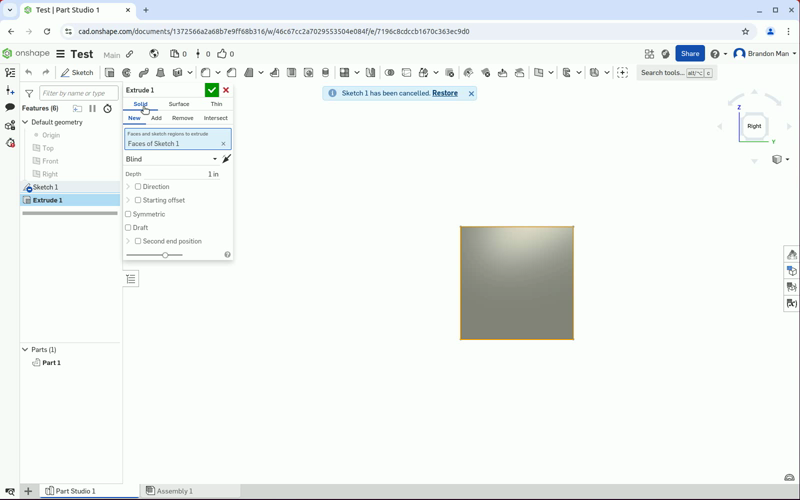
mouse_move(137, 120)
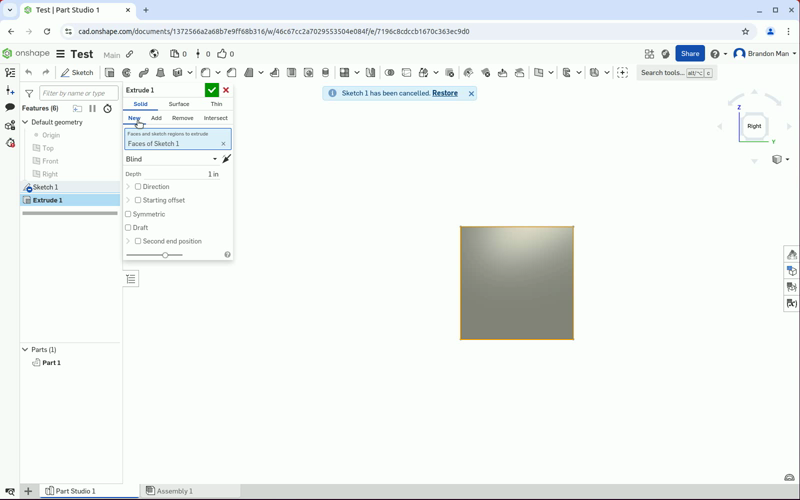
click(137, 120)
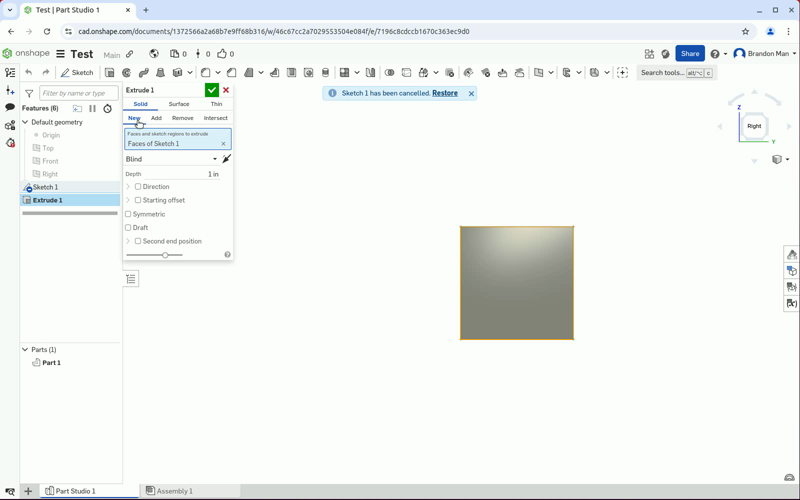
key(tab, 4)
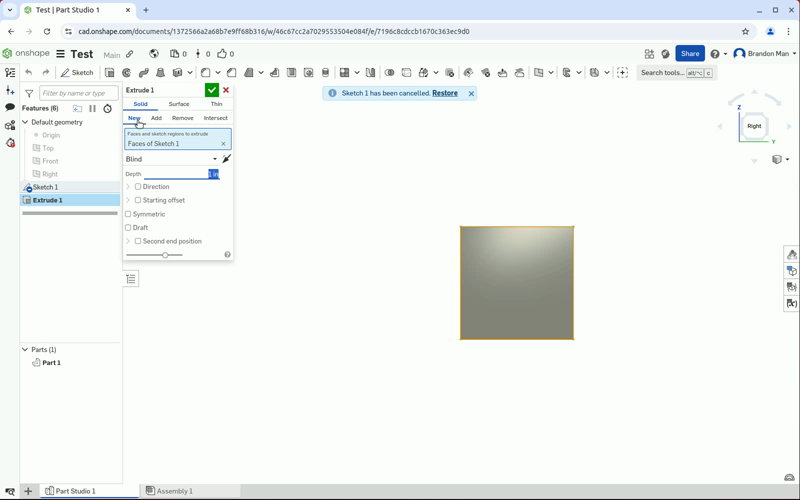
text(23.108)
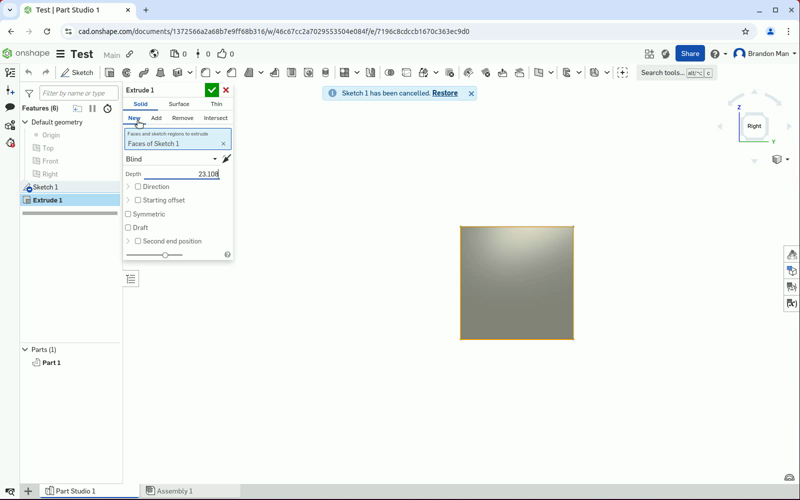
key(tab, 3)
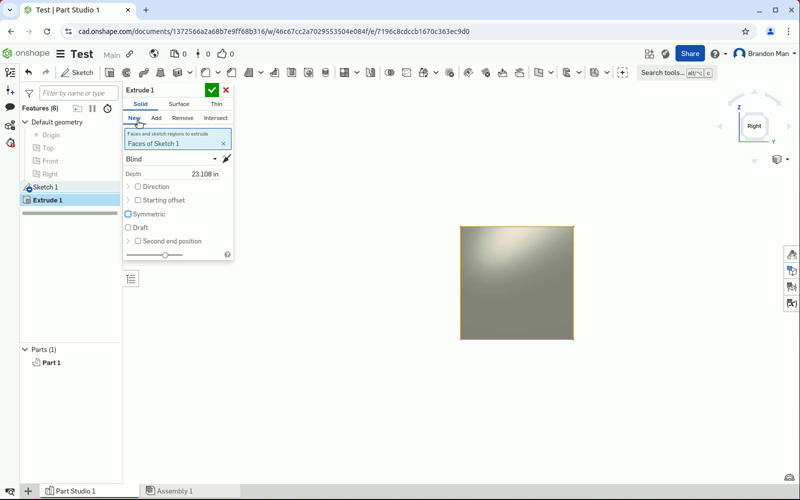
key(space)
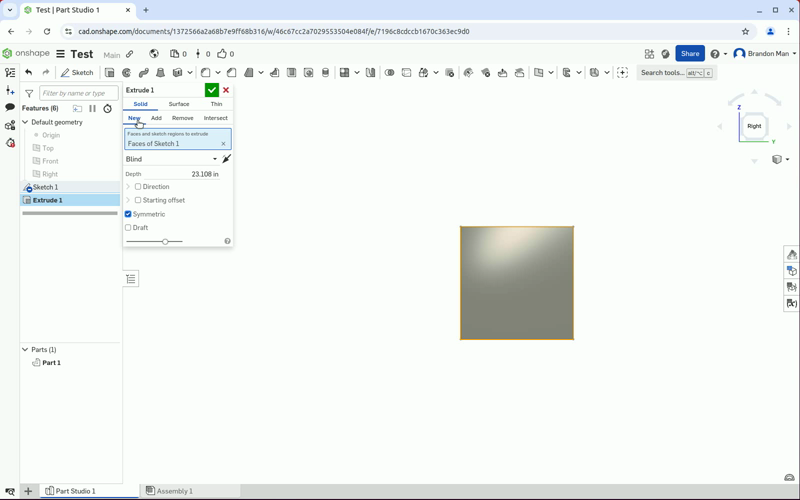
key(enter)
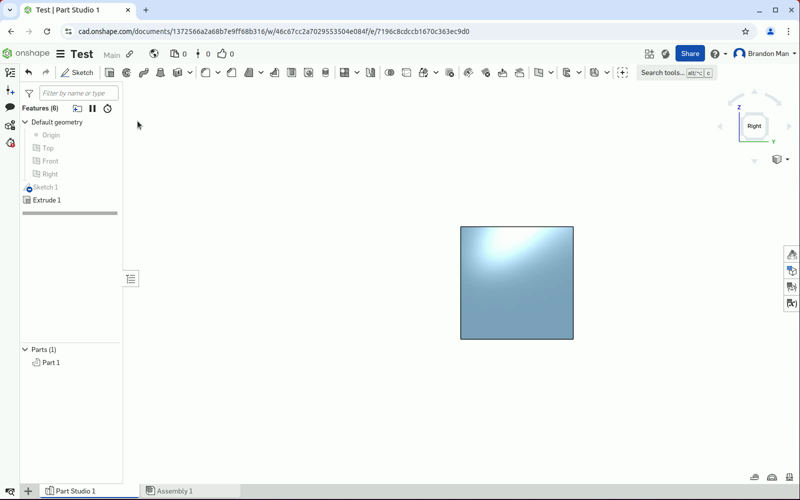
key(shift+h)
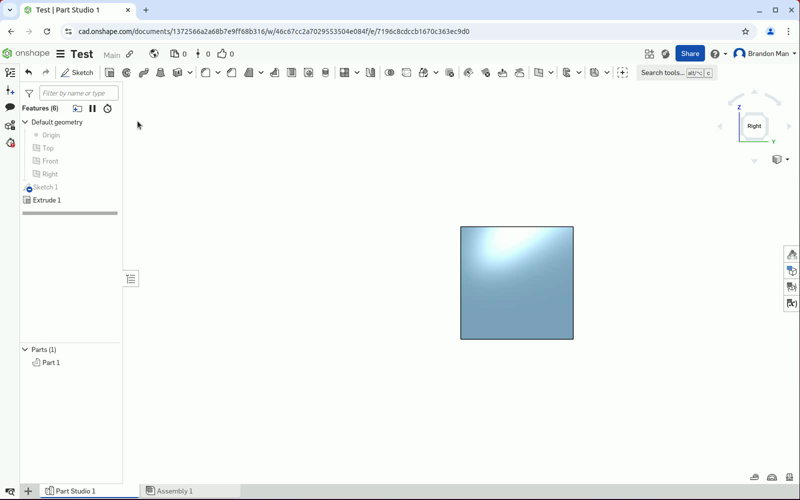
key(shift+h)
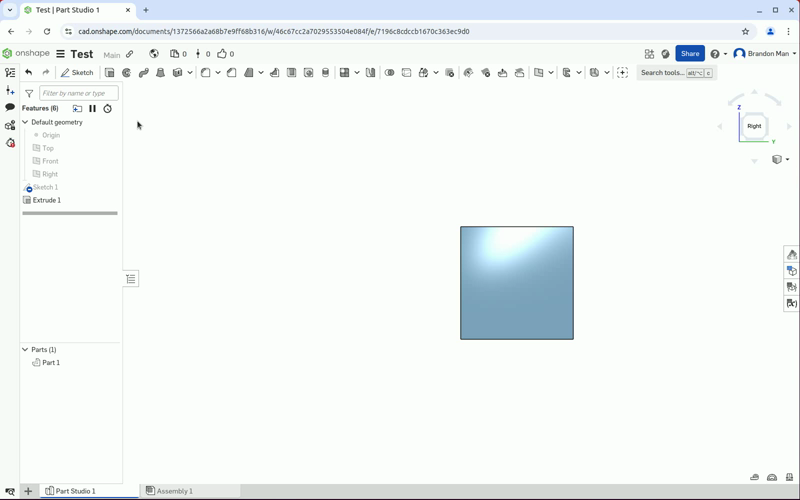
mouse_move(73, 189)
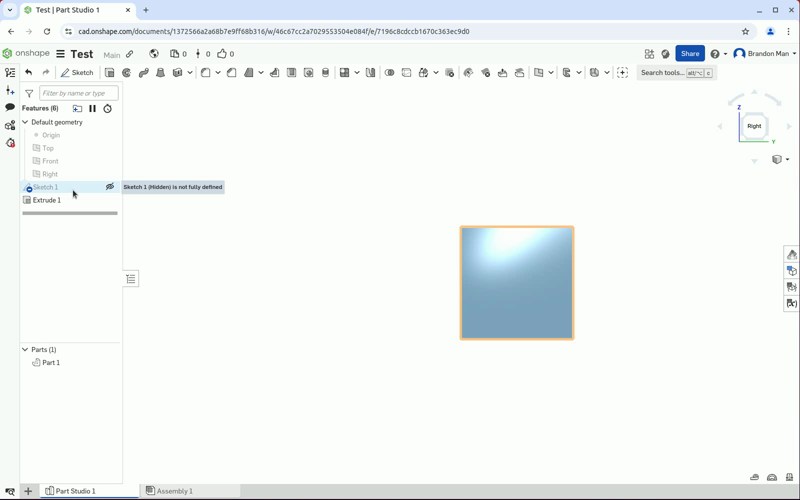
click(73, 189)
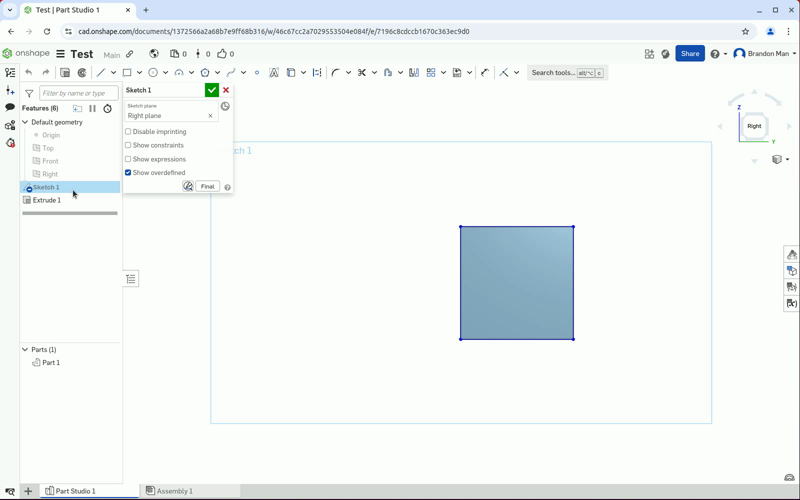
mouse_move(229, 92)
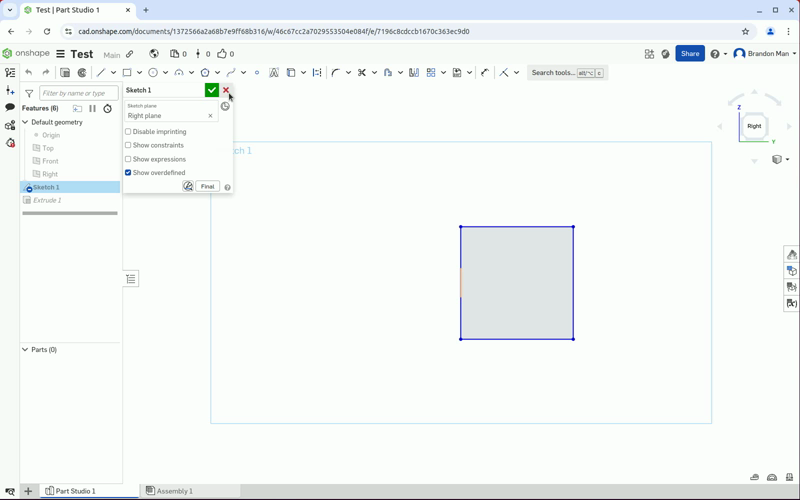
click(229, 92)
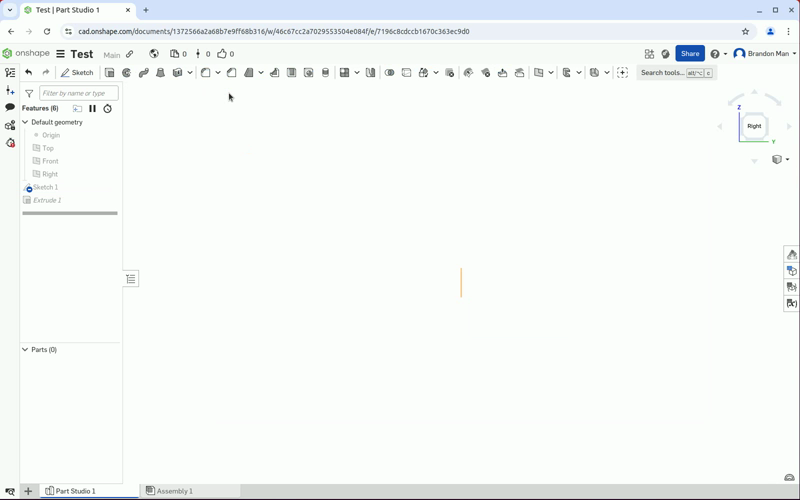
mouse_move(73, 352)
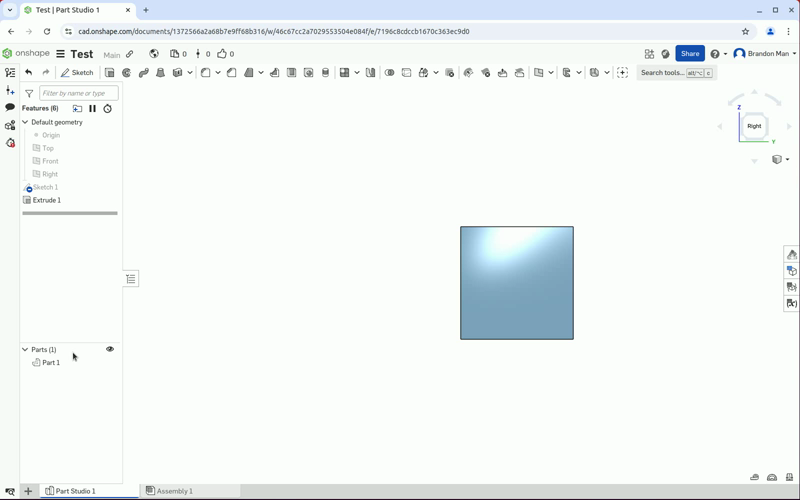
key(y)
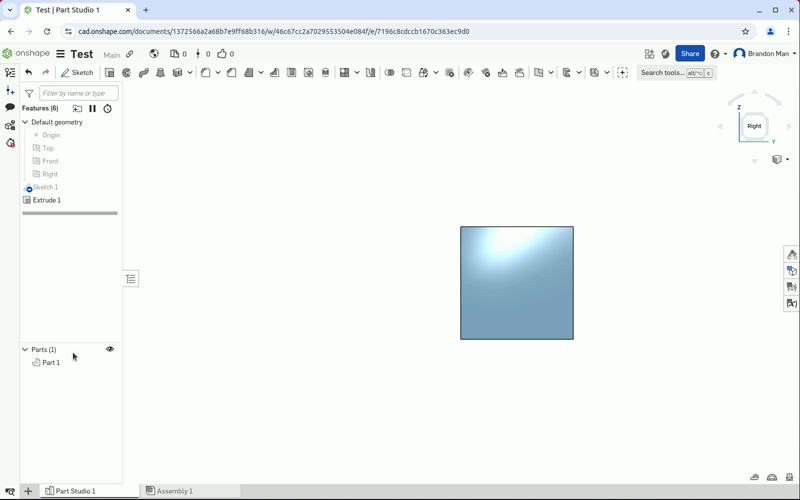
key(shift+p)
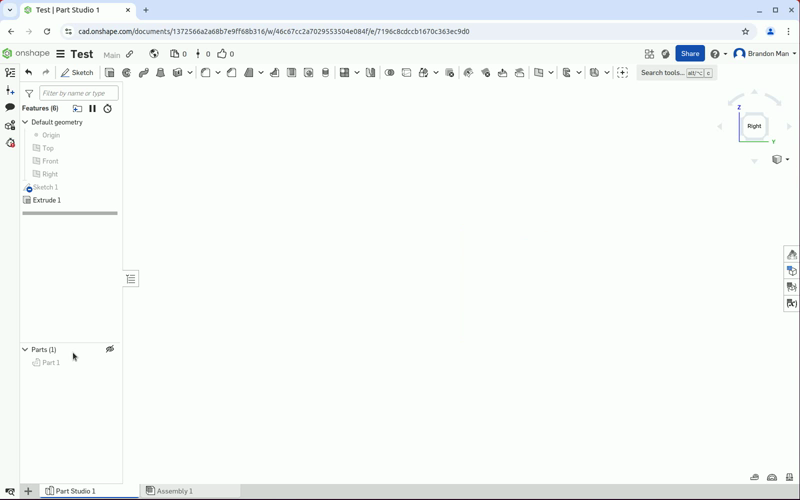
key(space)
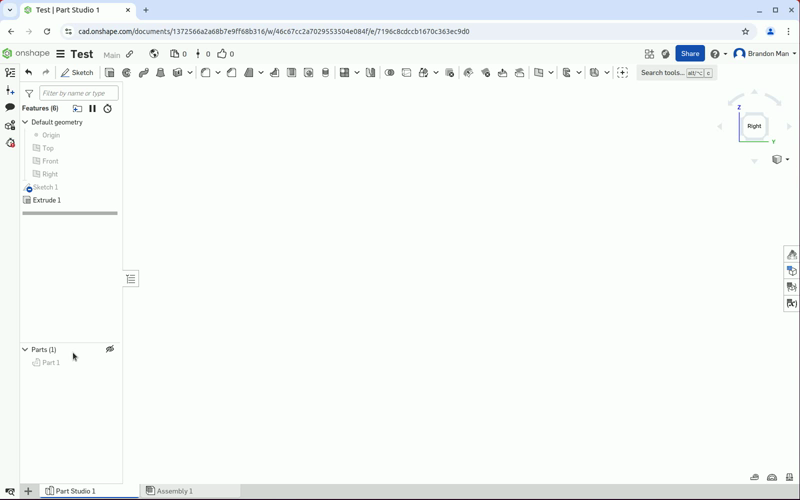
key_down(shift)
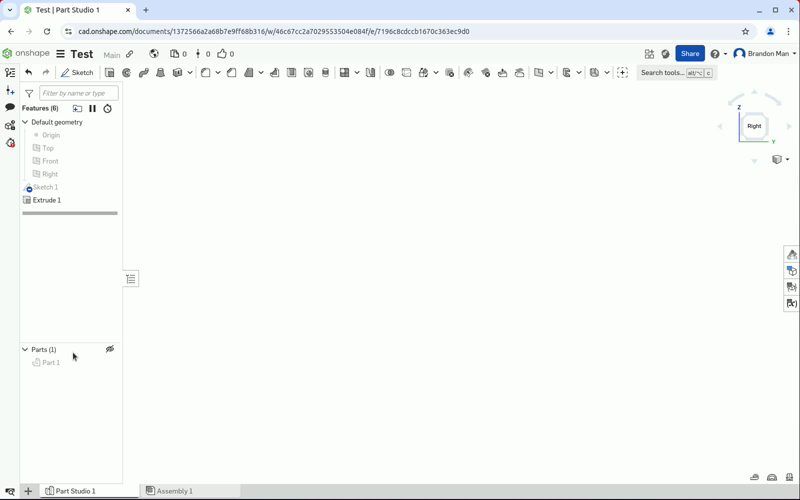
key(right)
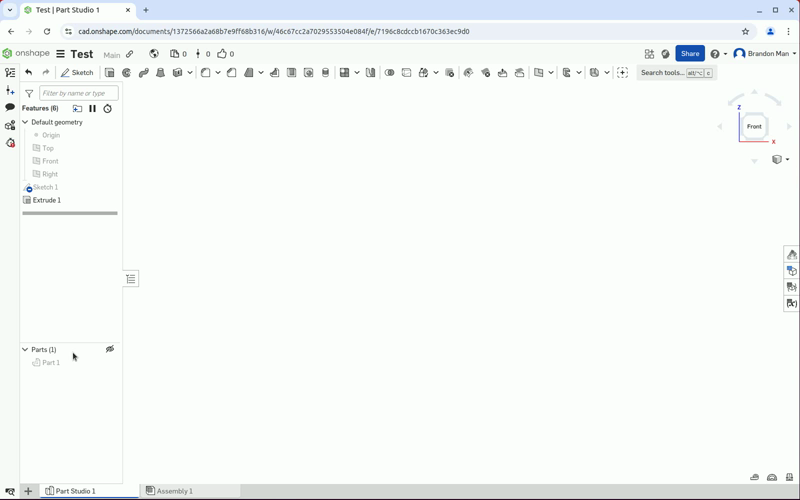
key_up(shift)
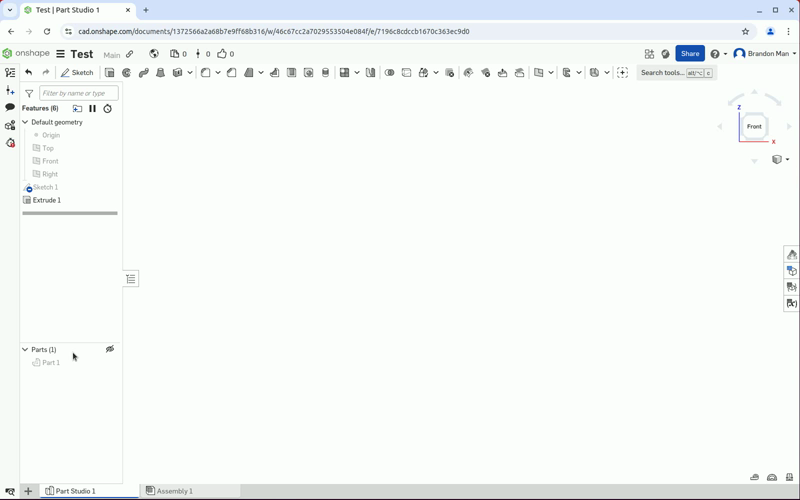
mouse_move(73, 352)
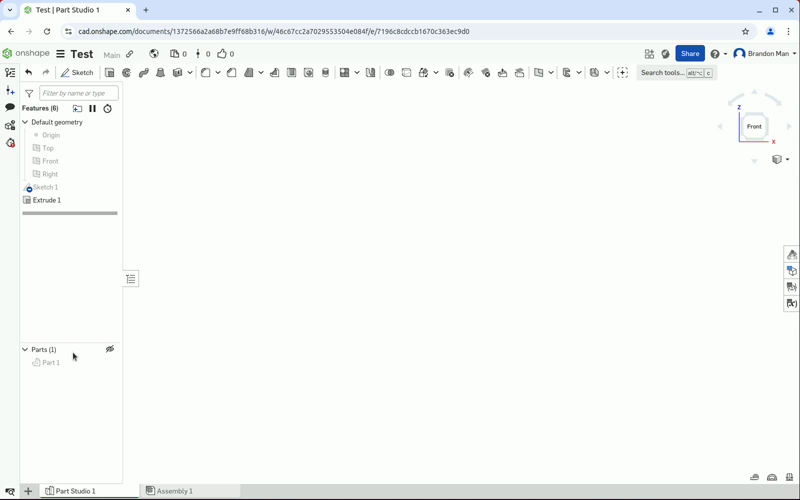
key(shift+y)
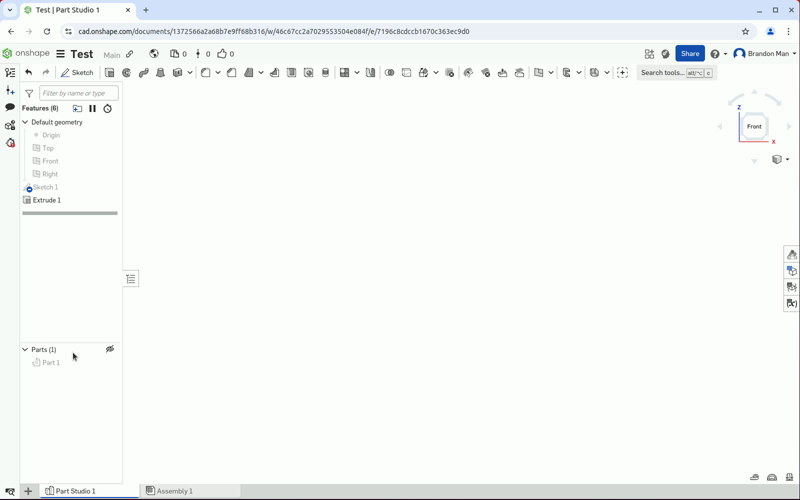
key(shift+s)
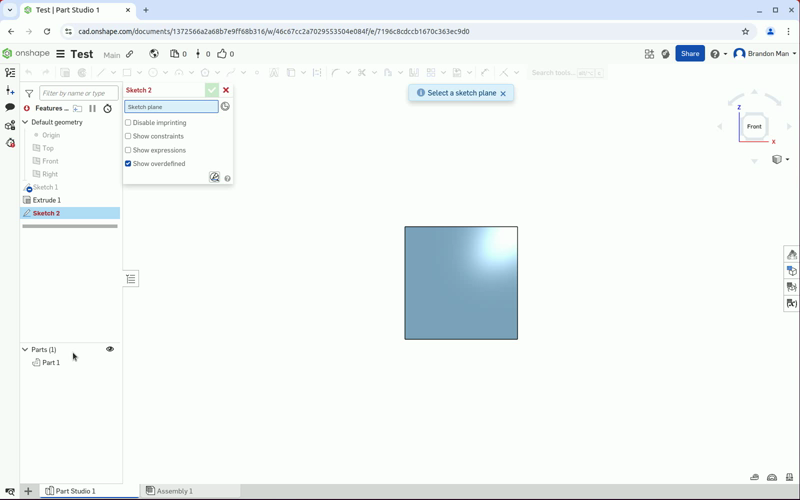
mouse_move(73, 163)
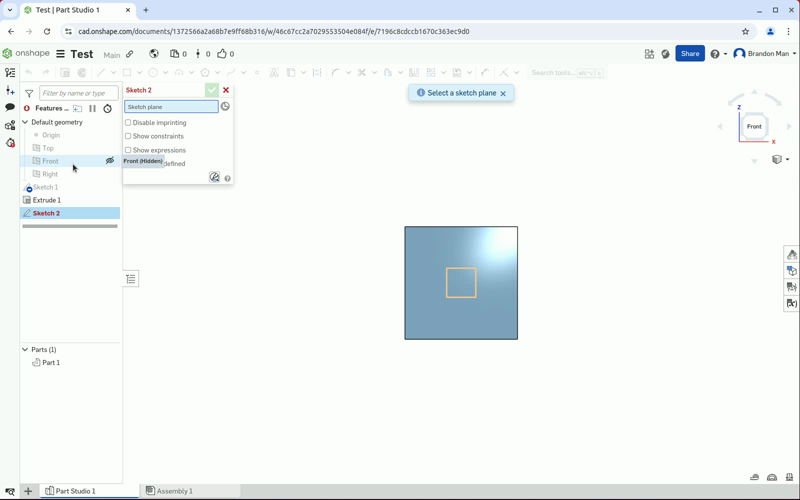
click(73, 163)
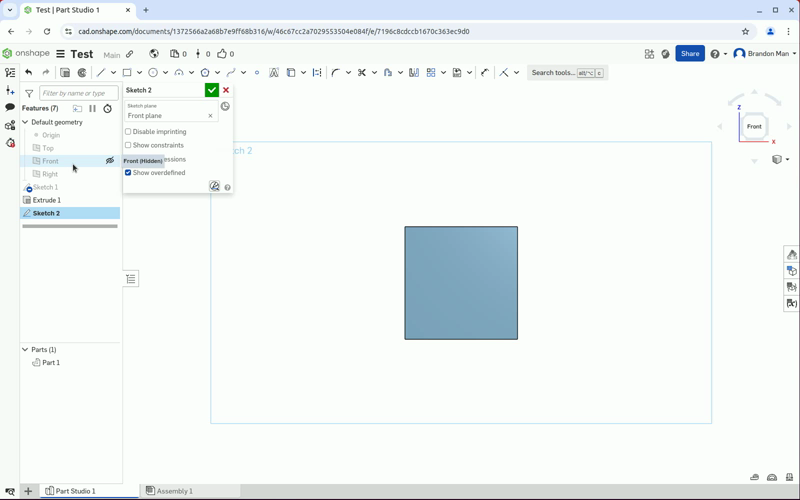
mouse_move(73, 352)
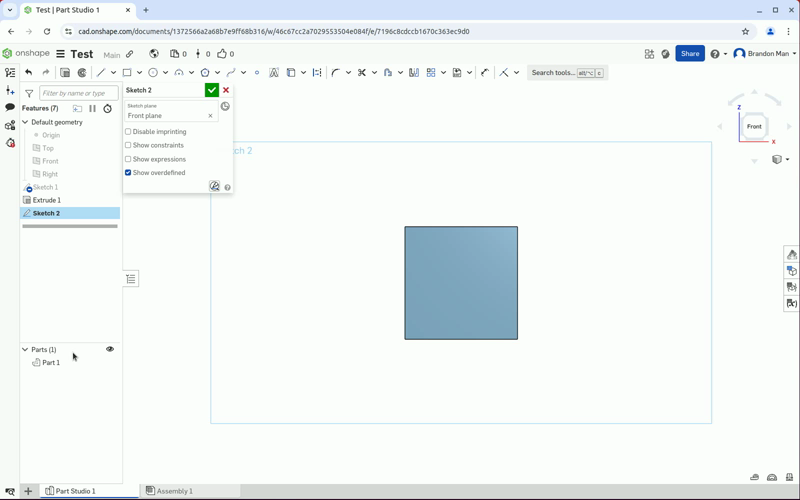
key(y)
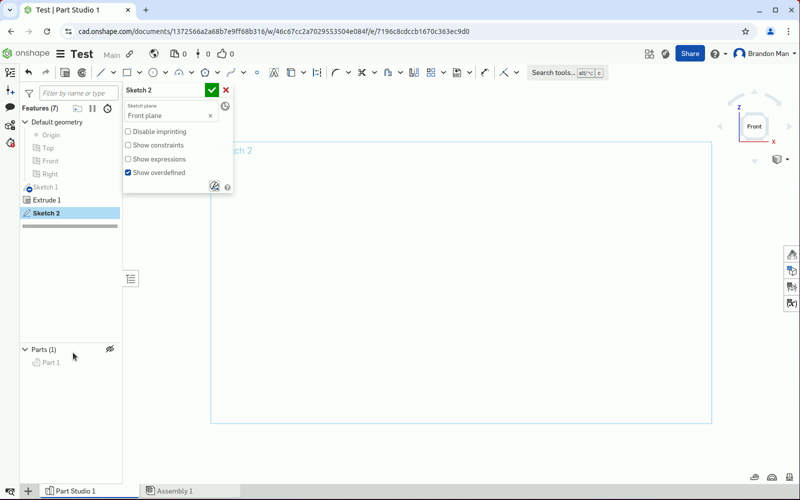
key(l)
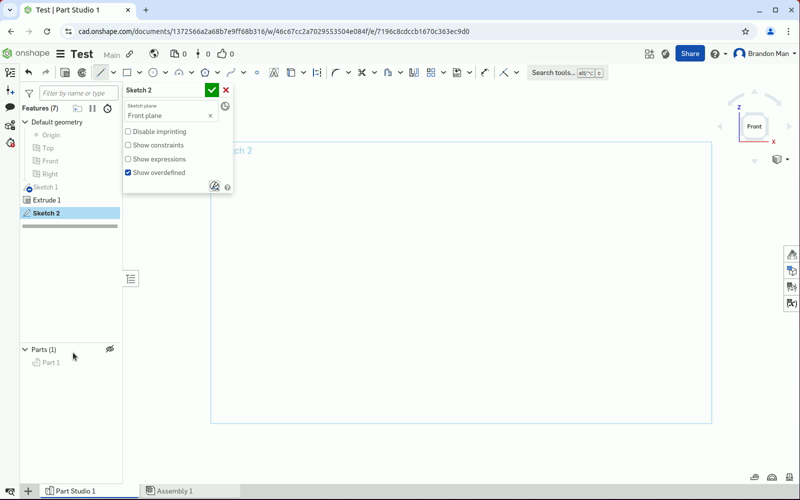
key_down(shift)
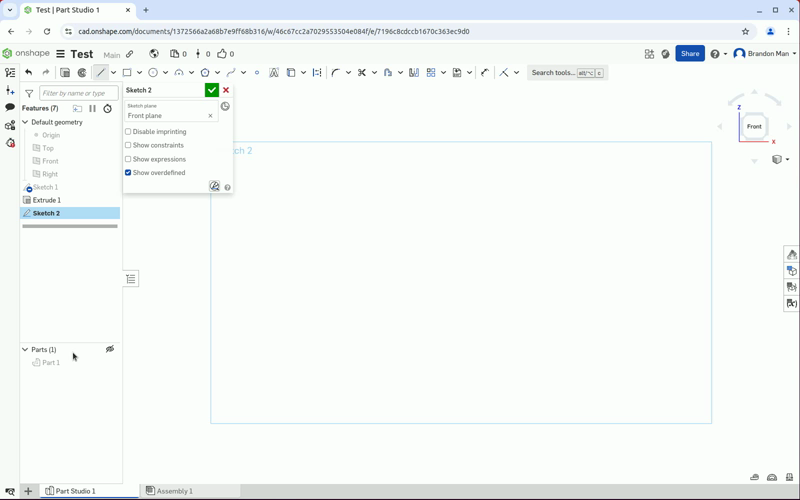
mouse_move(432, 311)
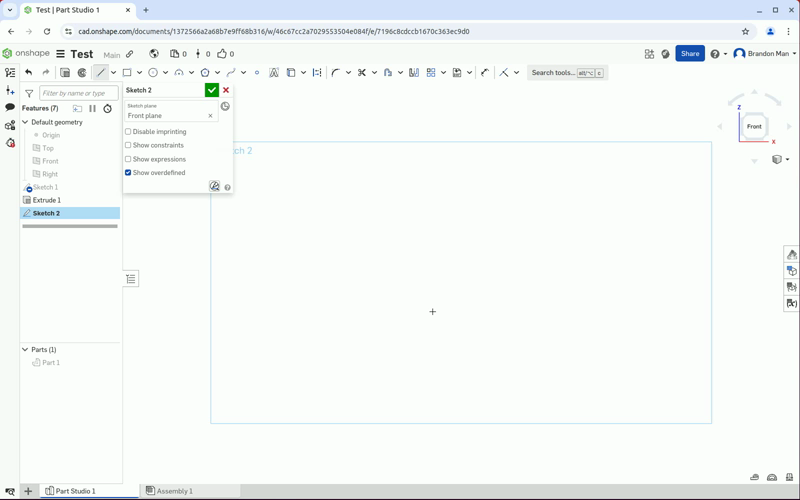
click(432, 311)
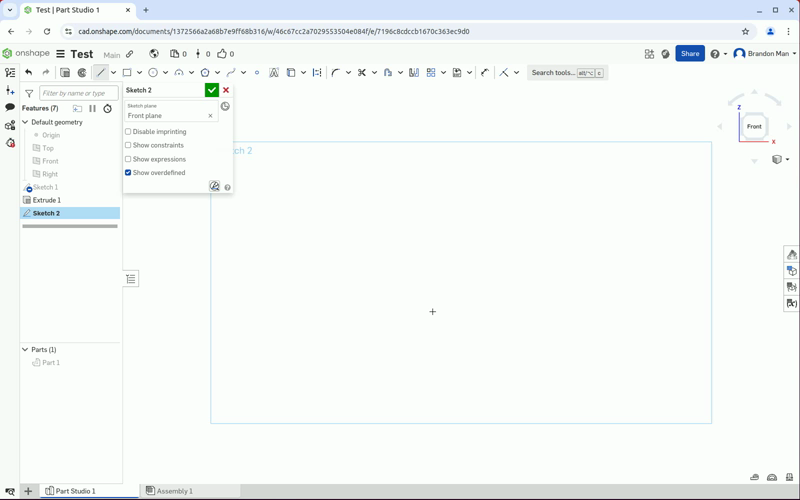
key_up(shift)
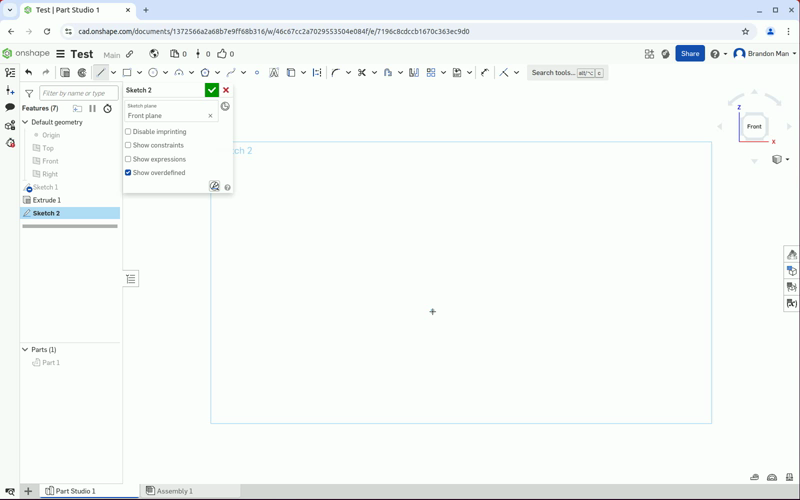
key_down(shift)
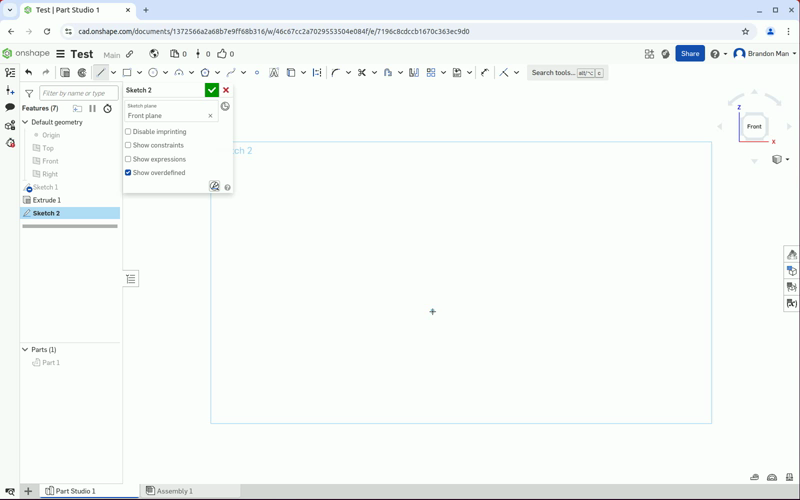
mouse_move(462, 311)
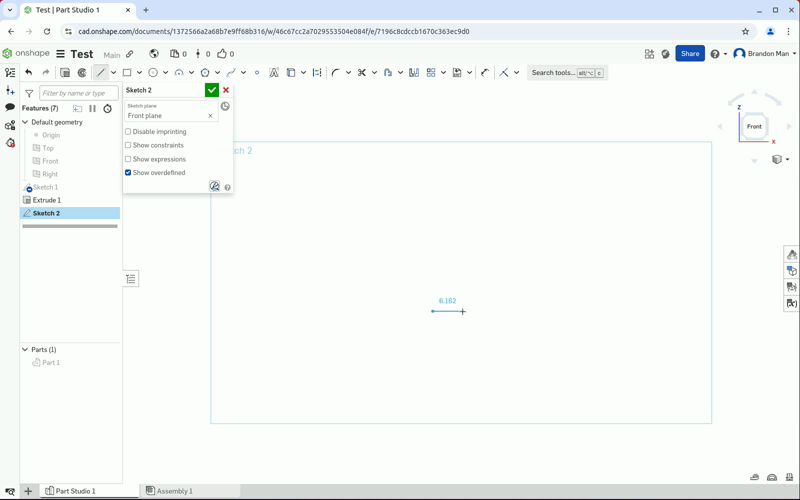
mouse_move(489, 311)
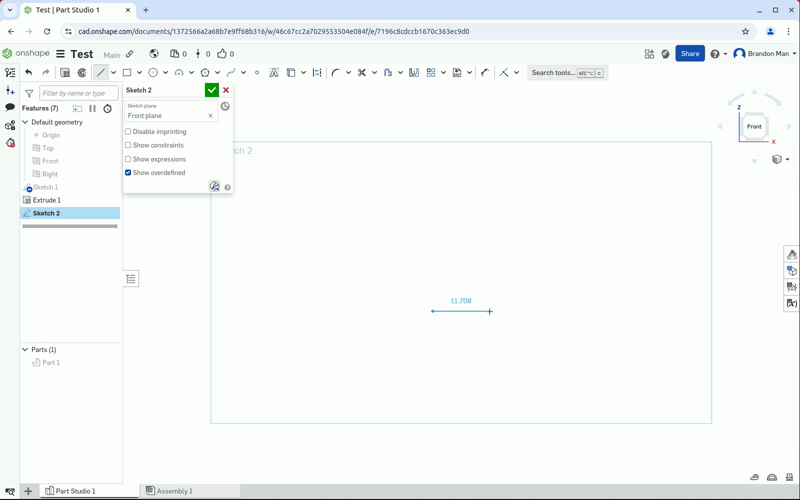
click(489, 311)
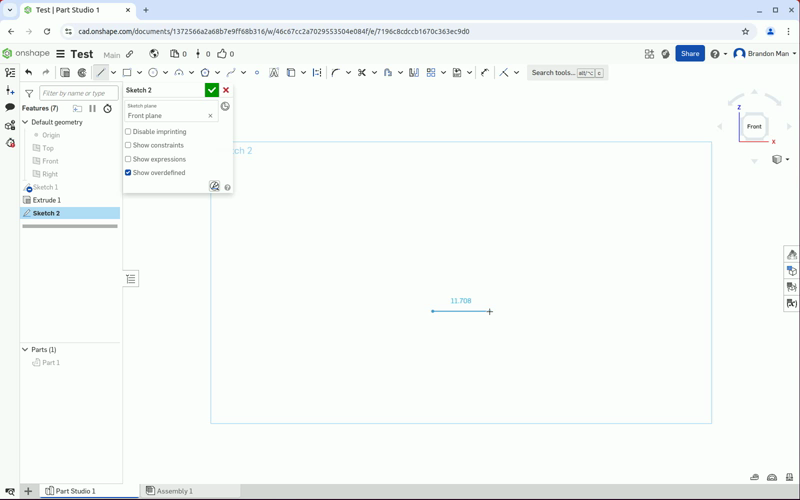
key_up(shift)
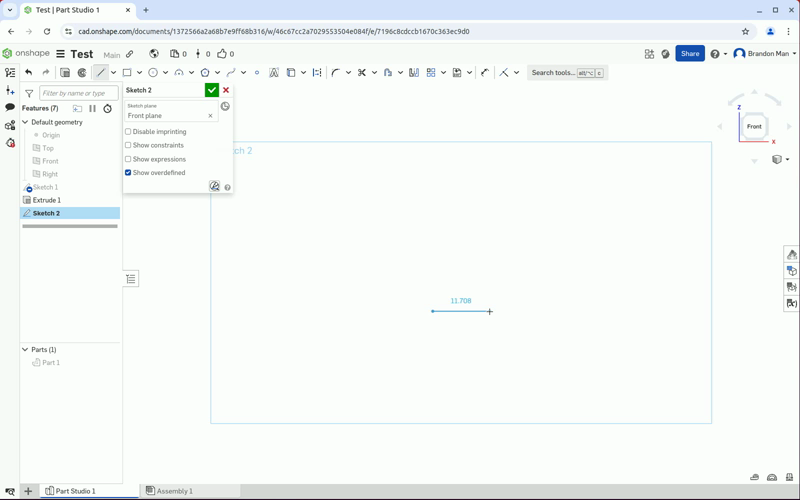
key_down(shift)
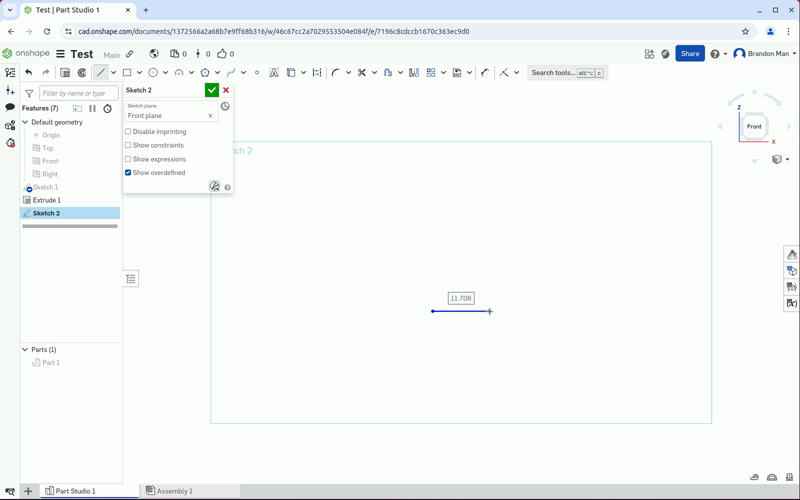
mouse_move(489, 242)
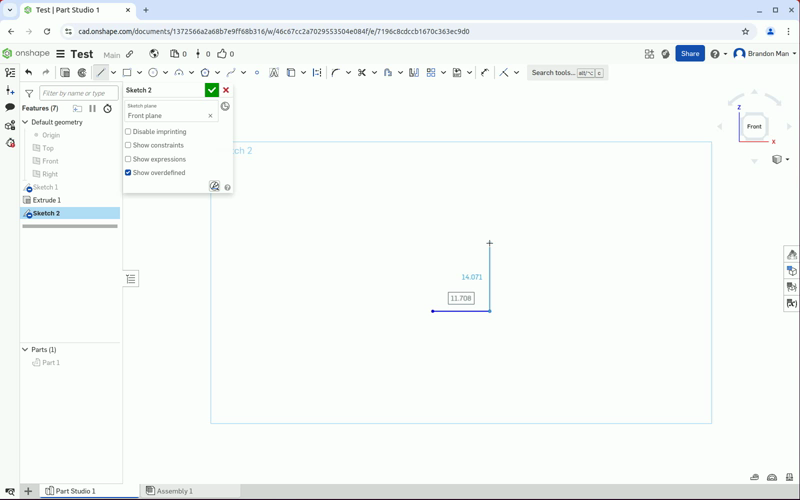
click(489, 242)
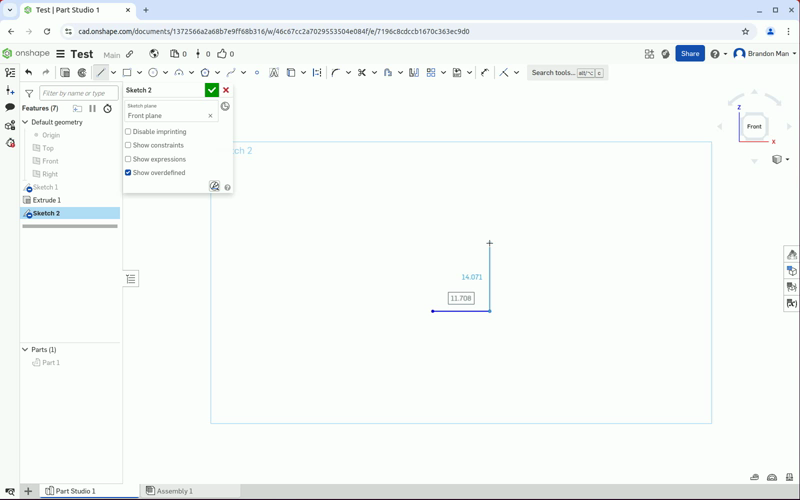
key_up(shift)
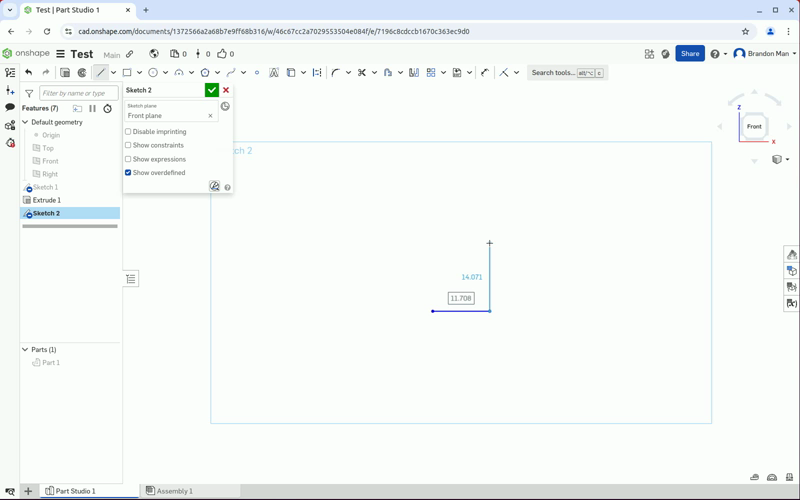
key_down(shift)
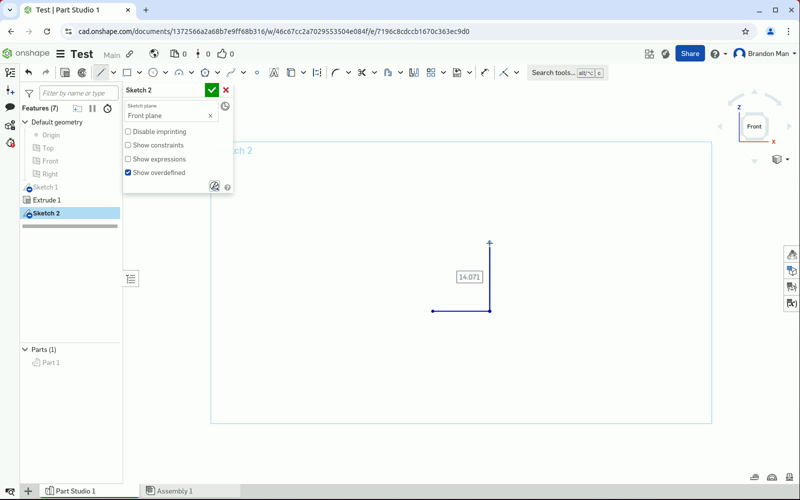
mouse_move(519, 242)
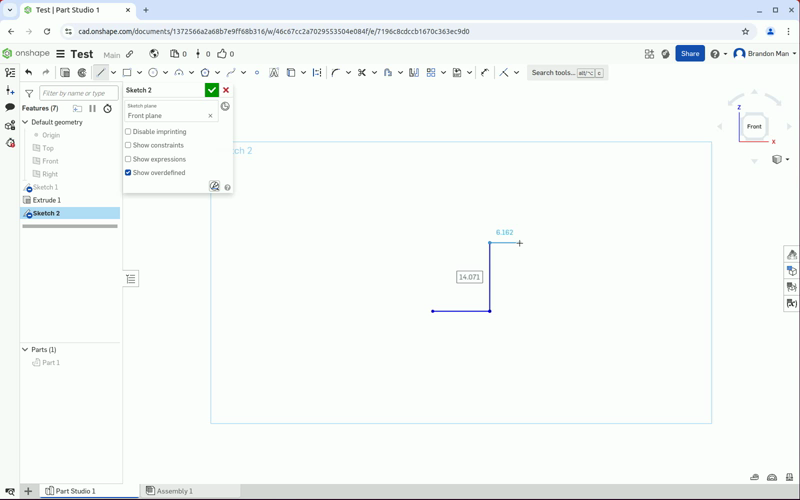
mouse_move(432, 242)
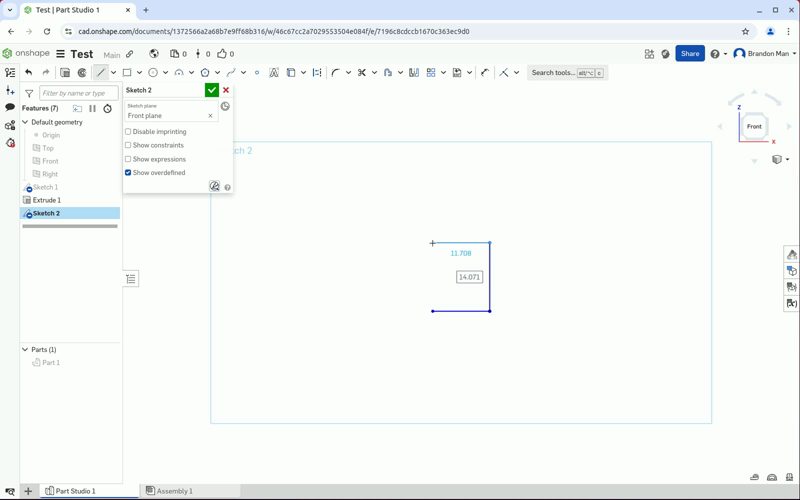
click(432, 242)
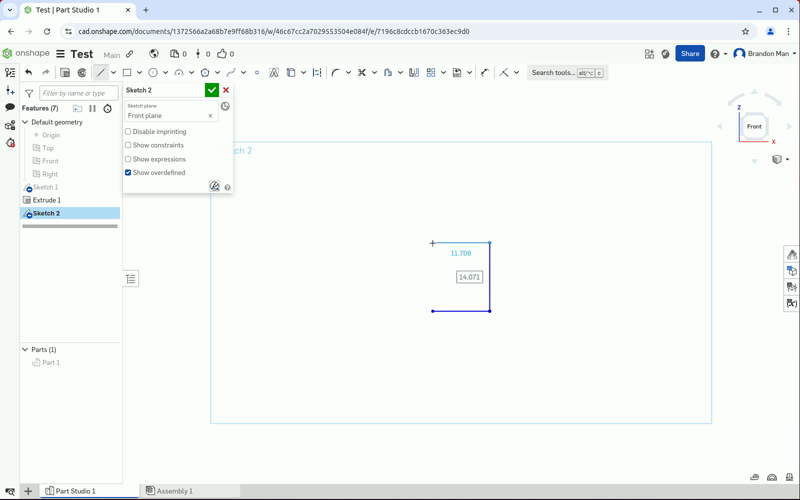
key_up(shift)
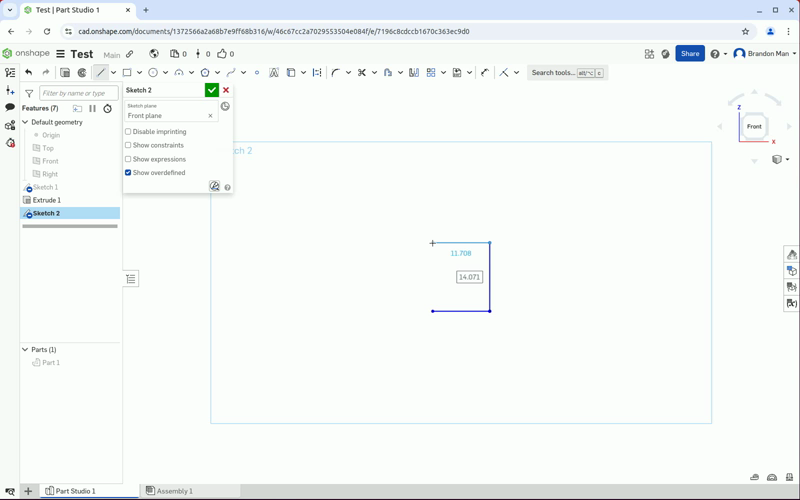
key_down(shift)
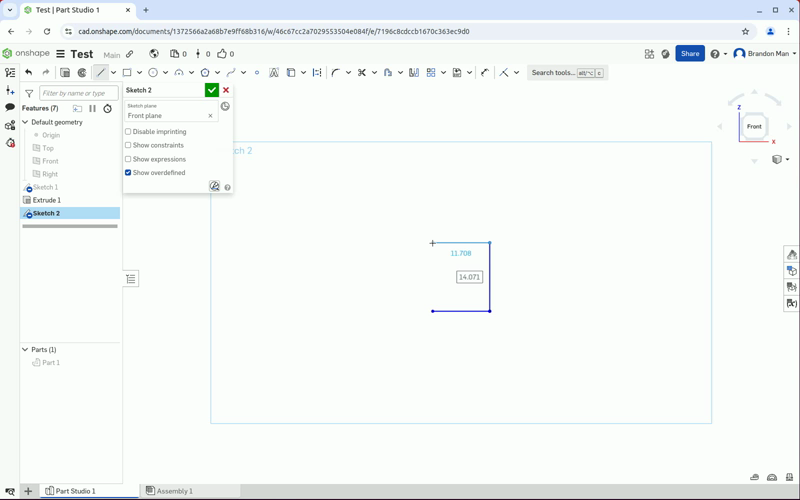
mouse_move(432, 311)
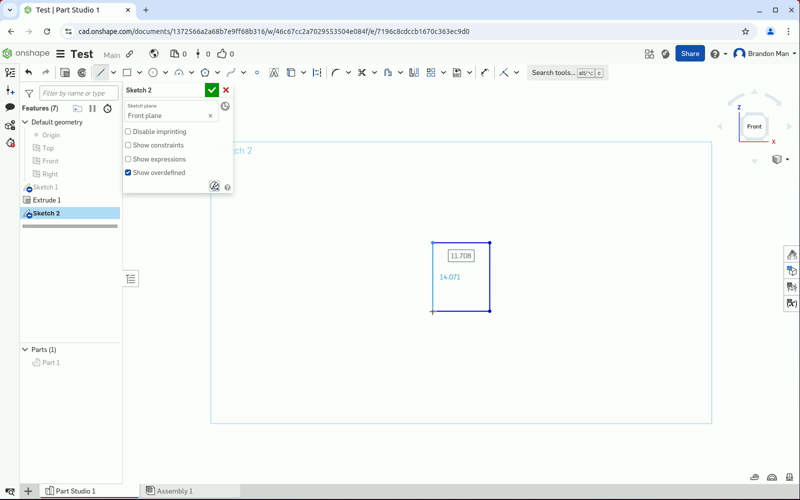
key_up(shift)
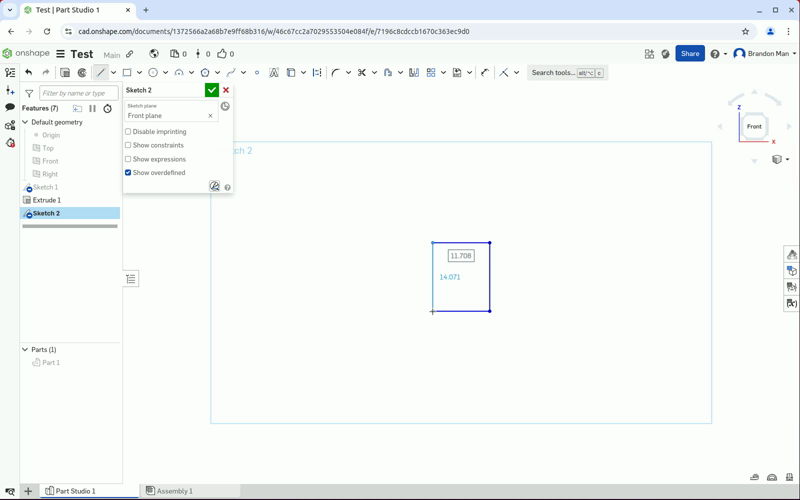
click(432, 311)
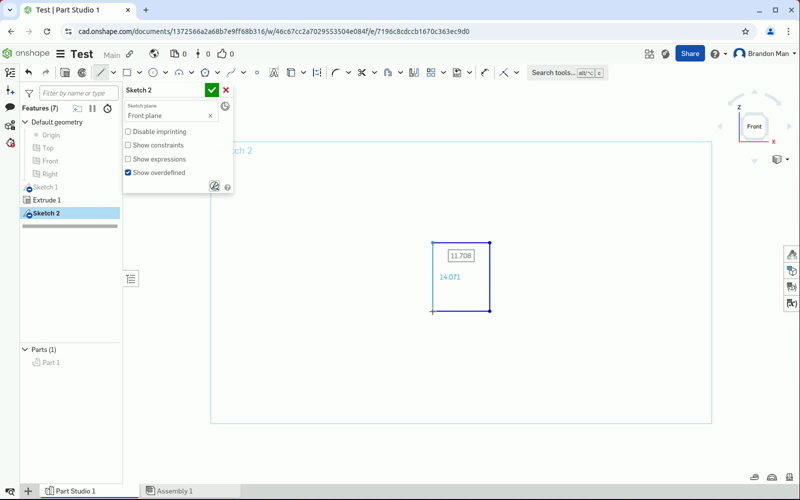
key(esc)
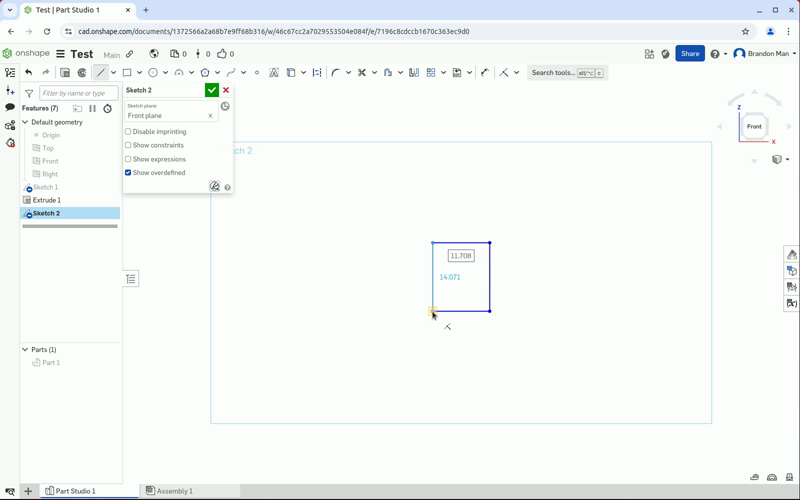
key(l)
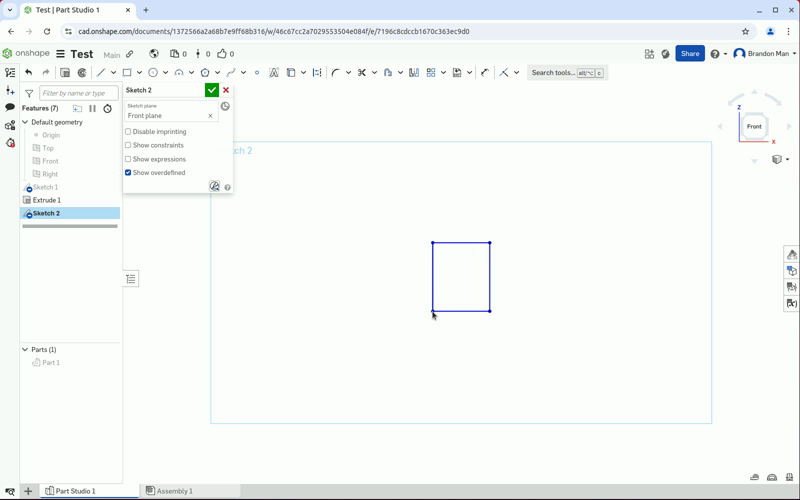
key_down(shift)
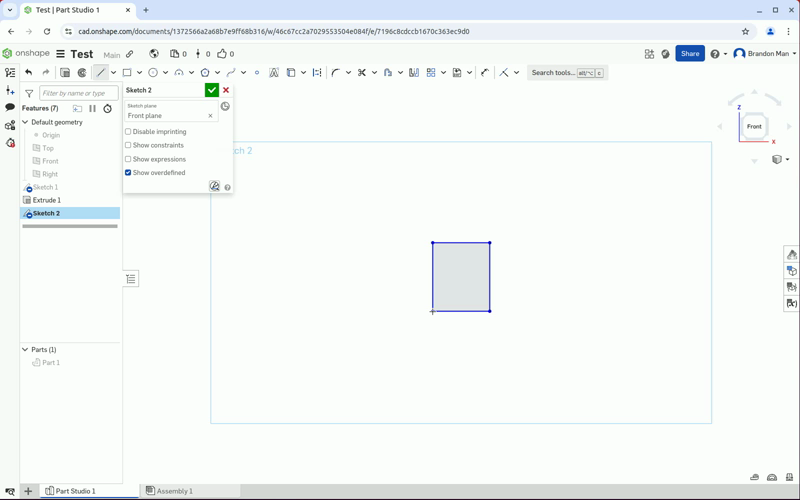
mouse_move(447, 282)
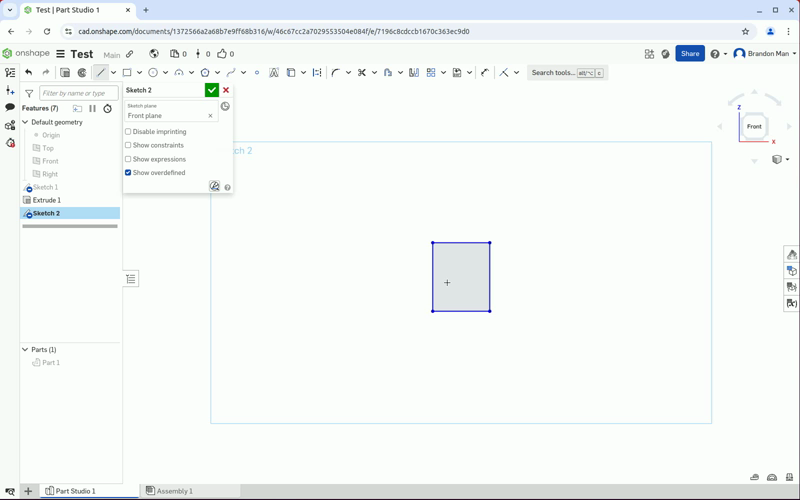
click(447, 282)
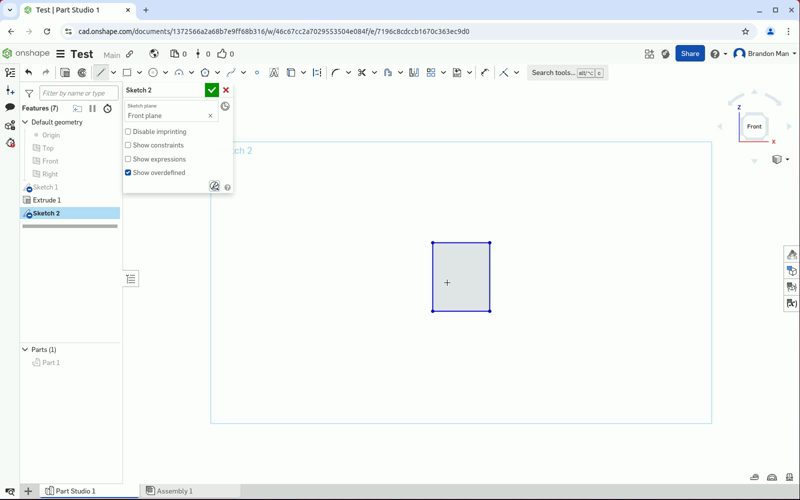
key_up(shift)
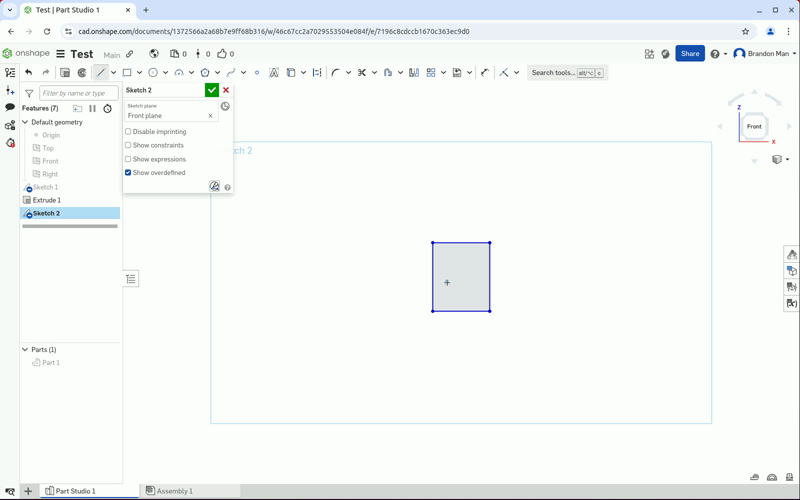
key_down(shift)
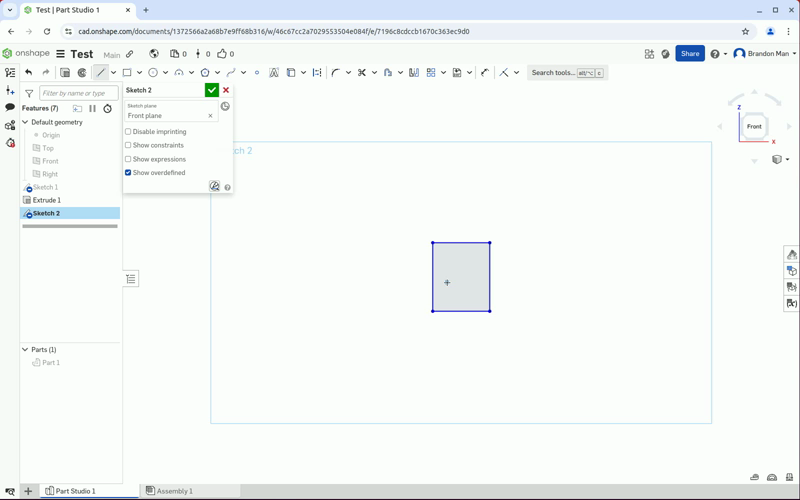
mouse_move(477, 282)
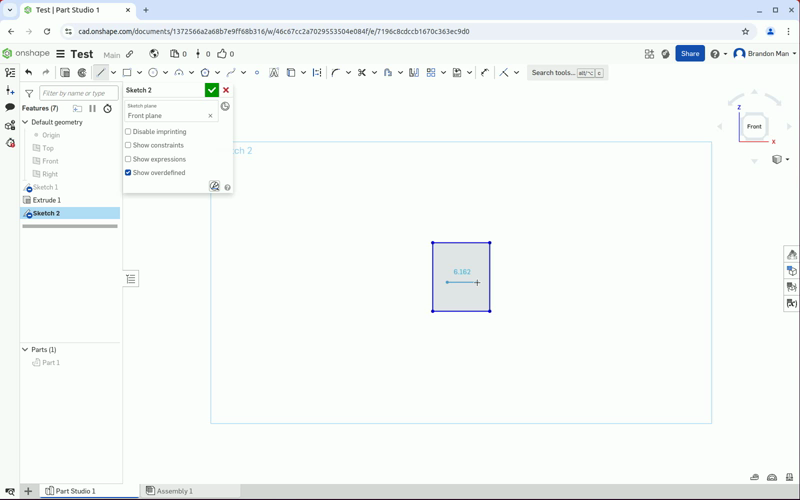
mouse_move(475, 282)
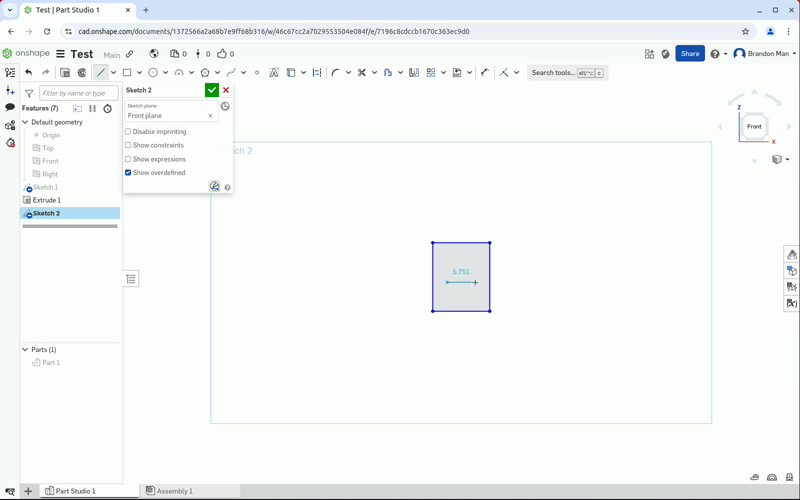
click(475, 282)
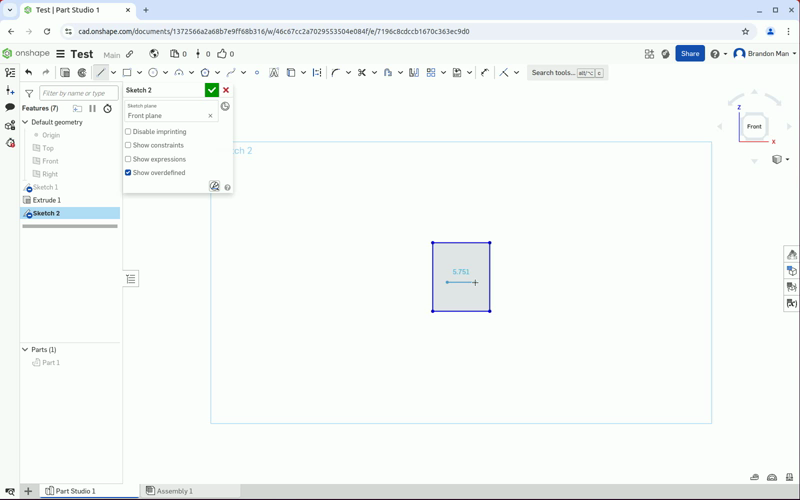
key_up(shift)
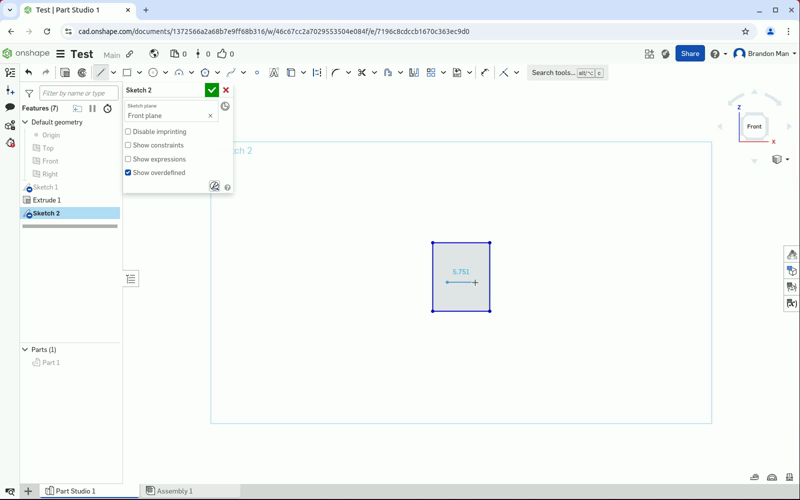
key_down(shift)
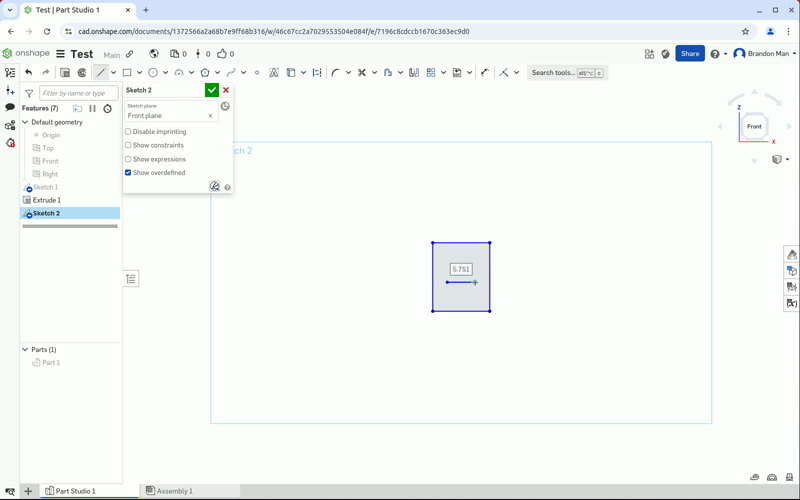
mouse_move(505, 282)
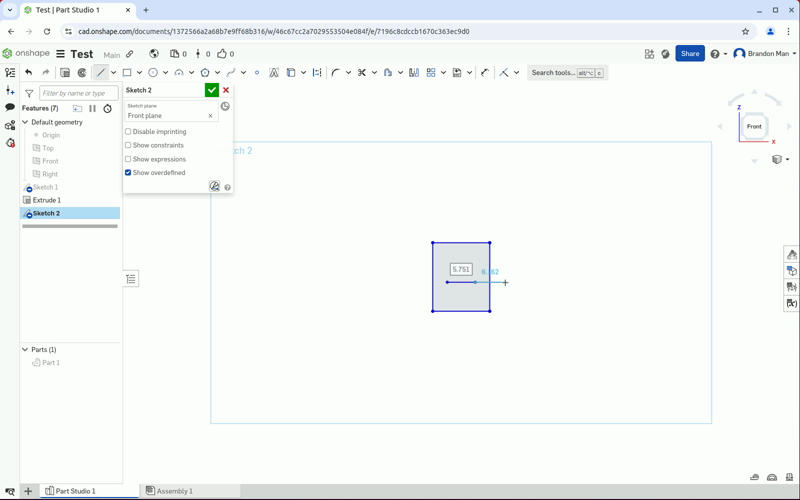
mouse_move(475, 260)
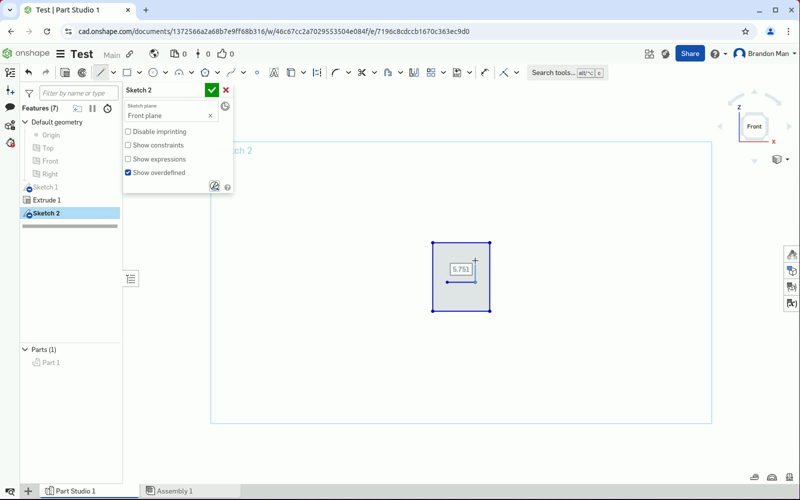
click(475, 260)
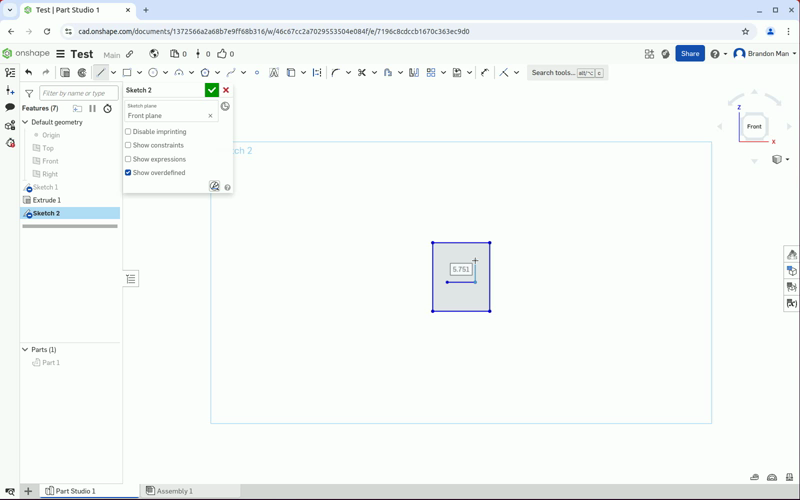
key_up(shift)
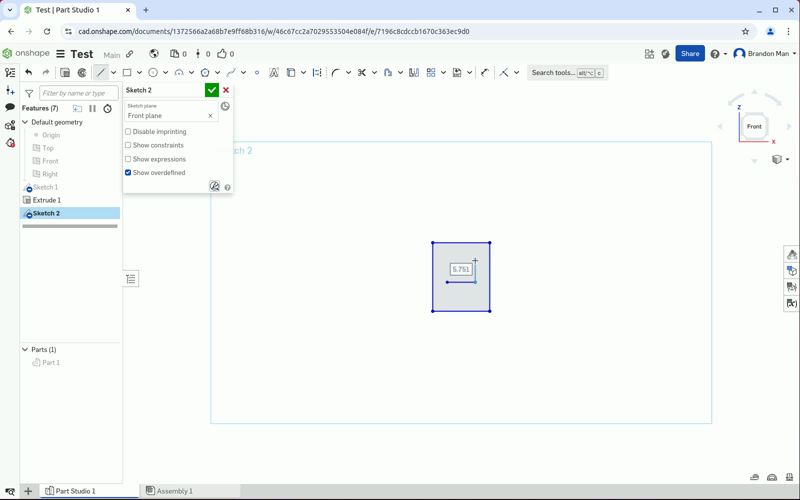
key_down(shift)
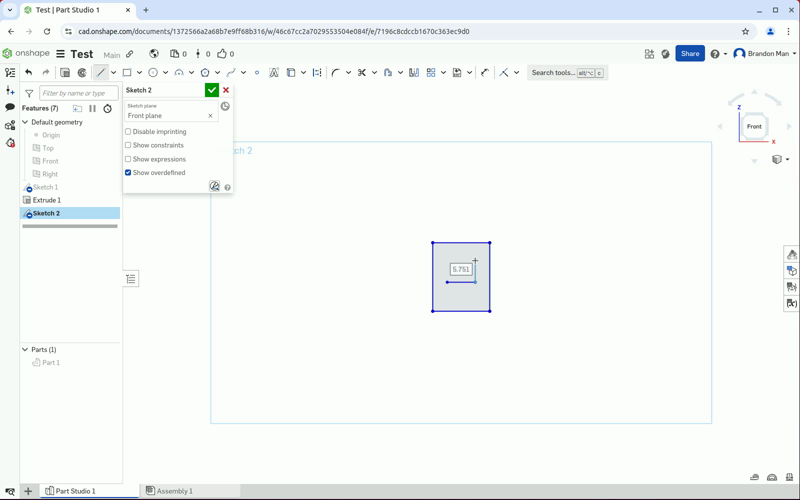
mouse_move(505, 260)
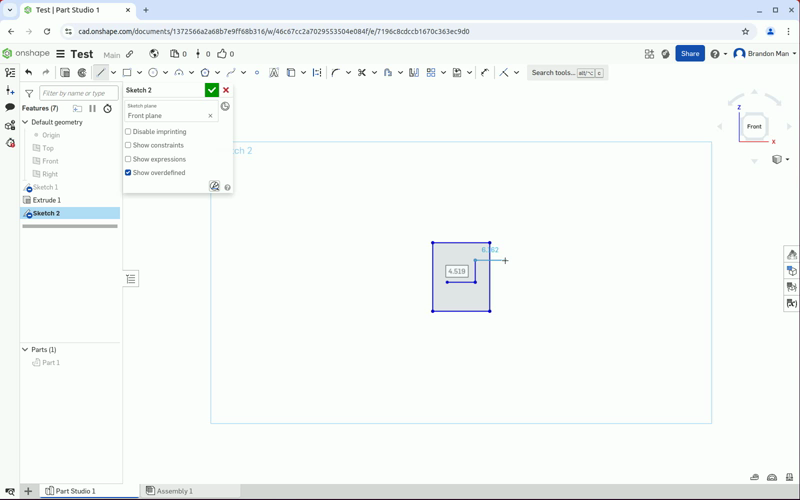
mouse_move(447, 260)
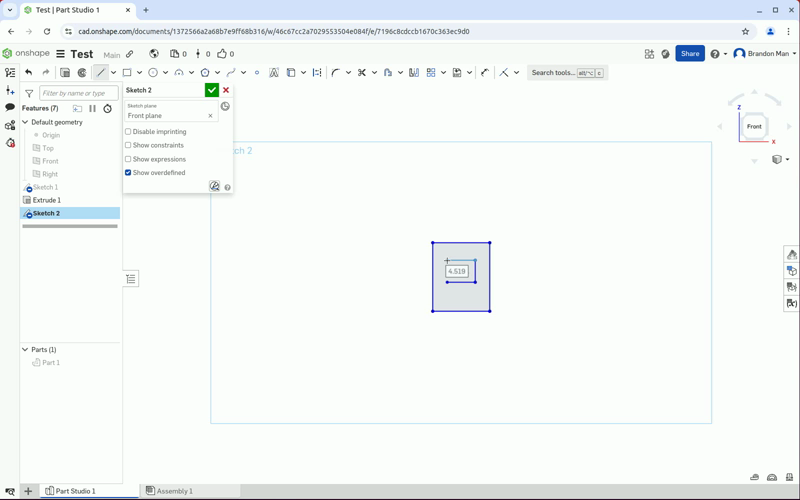
click(447, 260)
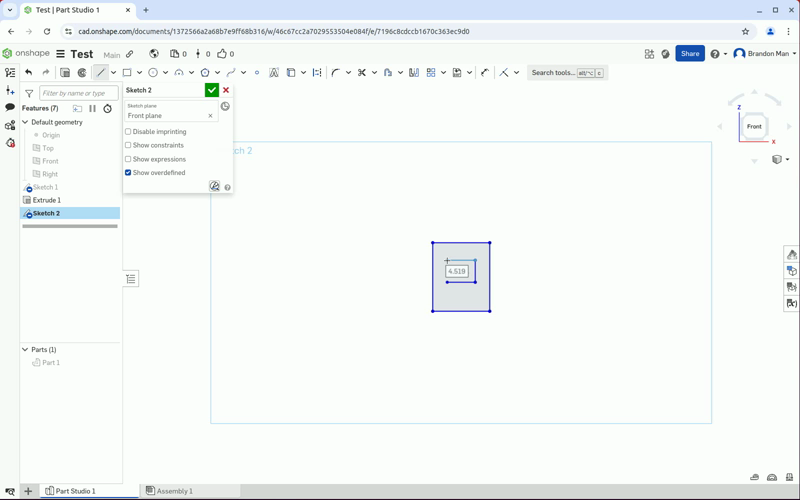
key_up(shift)
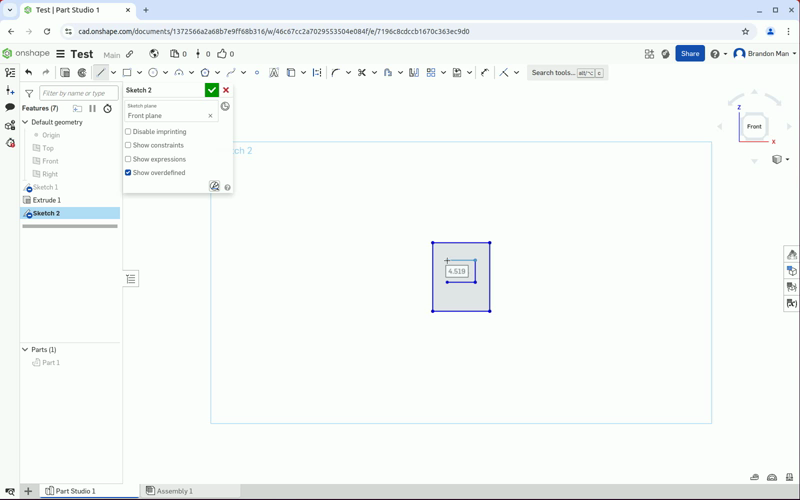
mouse_move(477, 260)
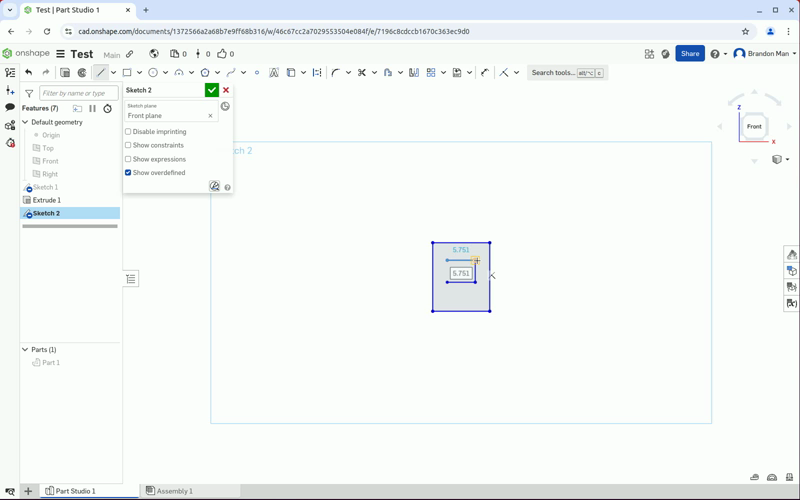
key_down(shift)
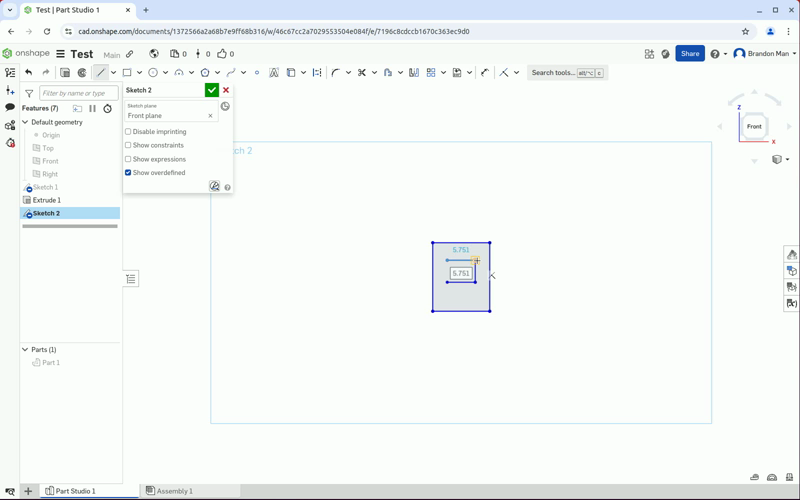
mouse_move(447, 282)
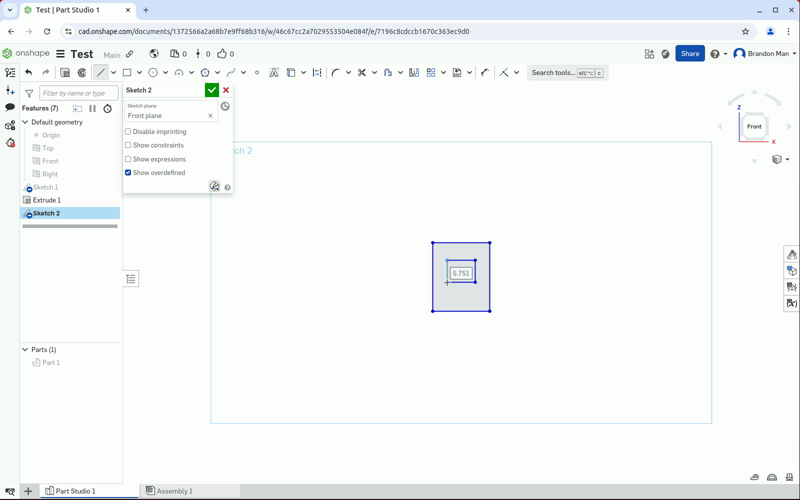
key_up(shift)
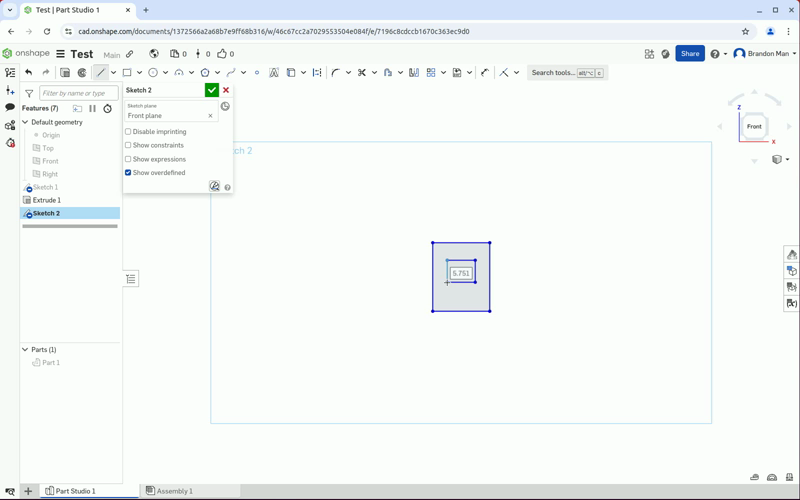
click(447, 282)
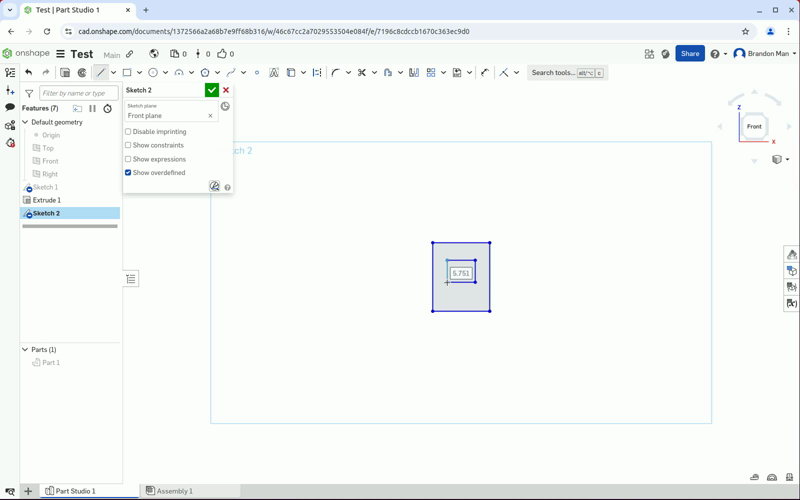
key(esc)
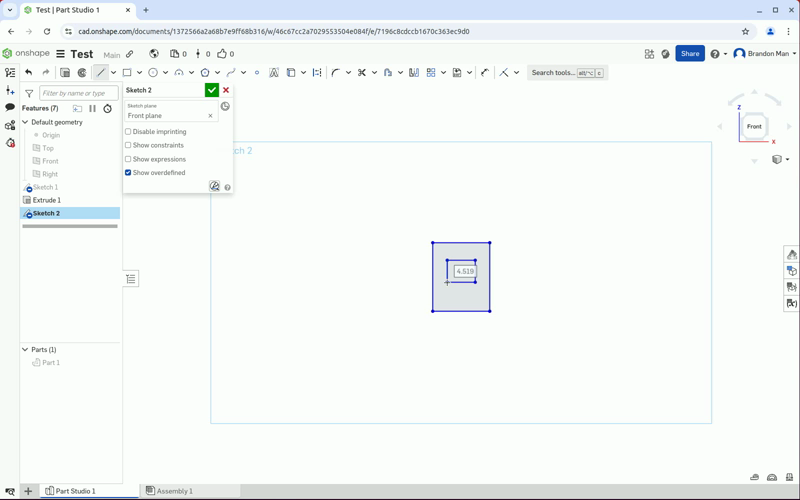
mouse_move(483, 249)
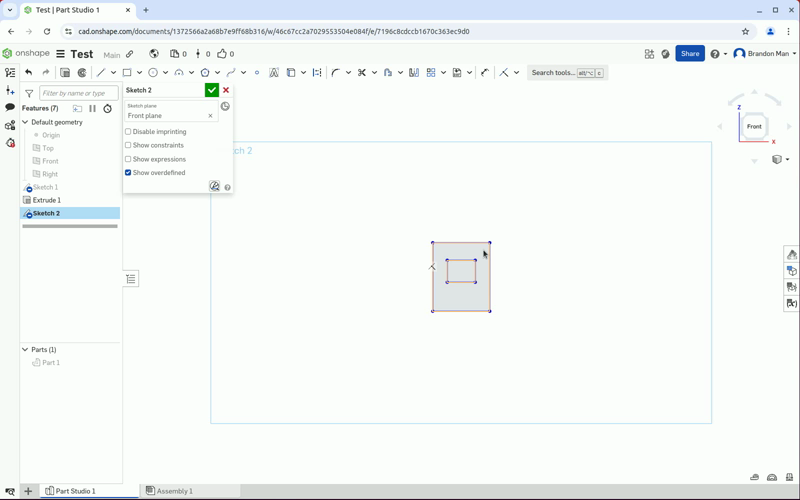
click(483, 249)
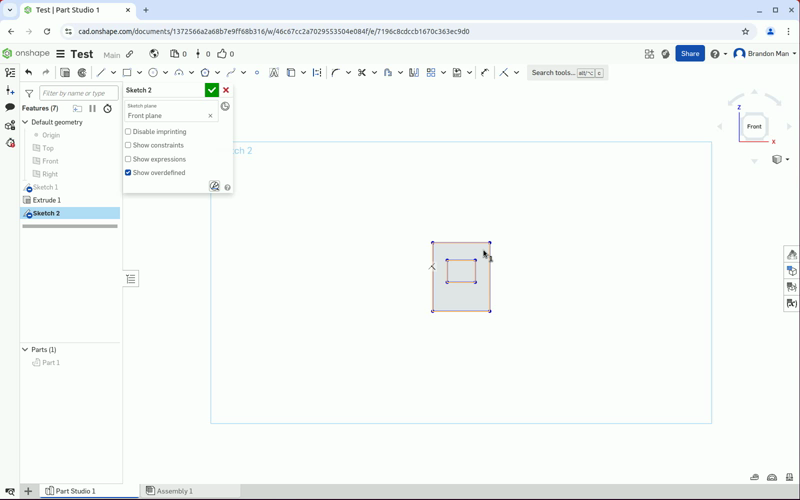
mouse_move(73, 352)
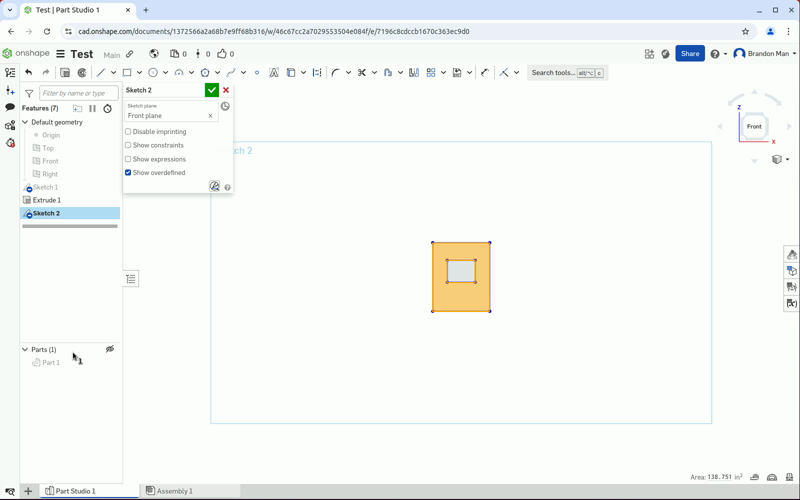
key(shift+y)
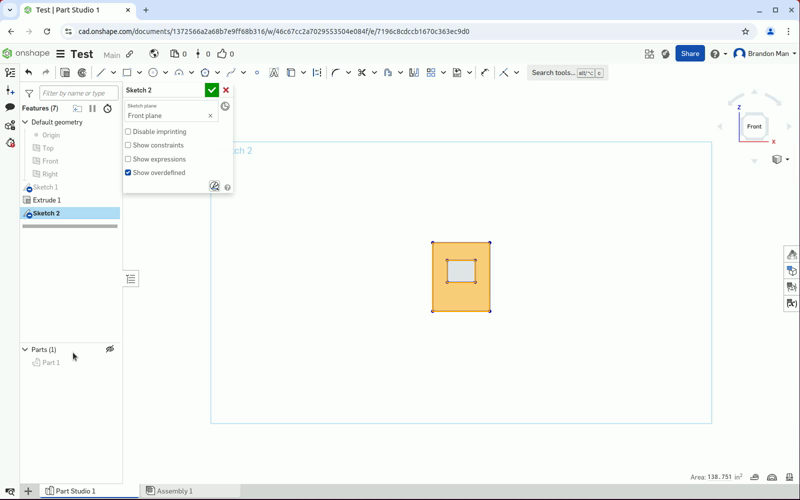
key(shift+e)
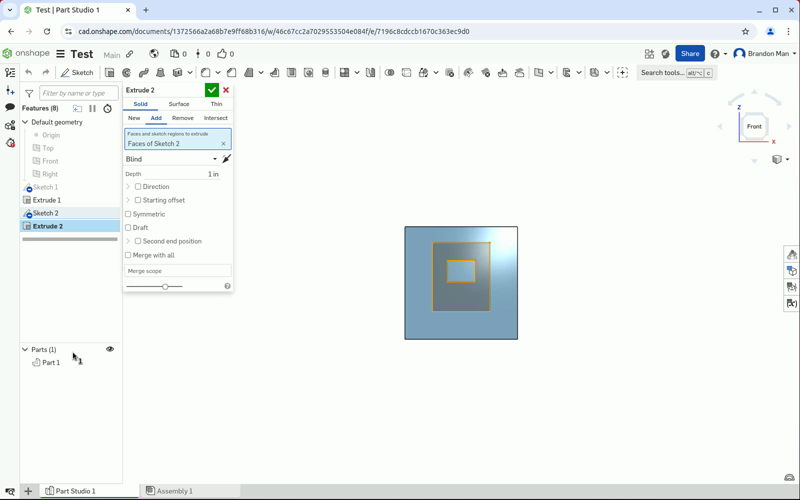
mouse_move(143, 106)
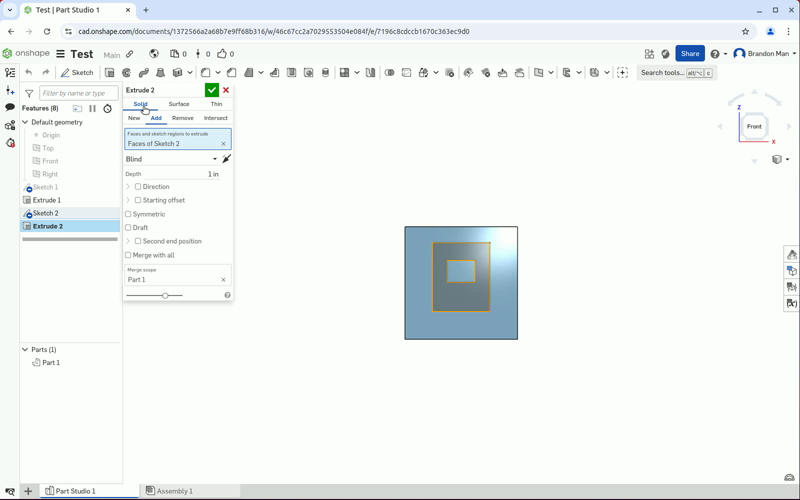
click(143, 106)
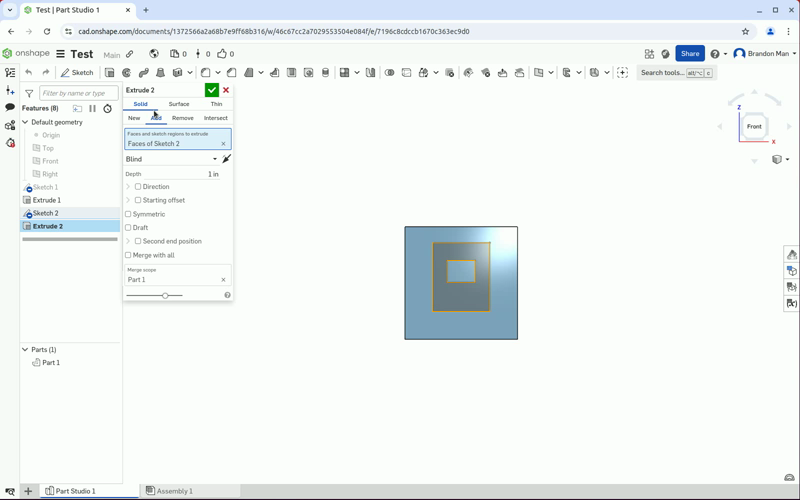
mouse_move(186, 120)
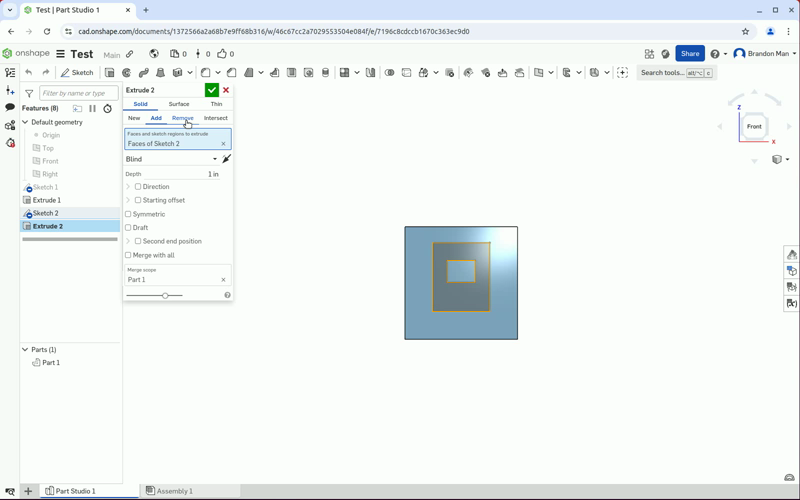
click(186, 120)
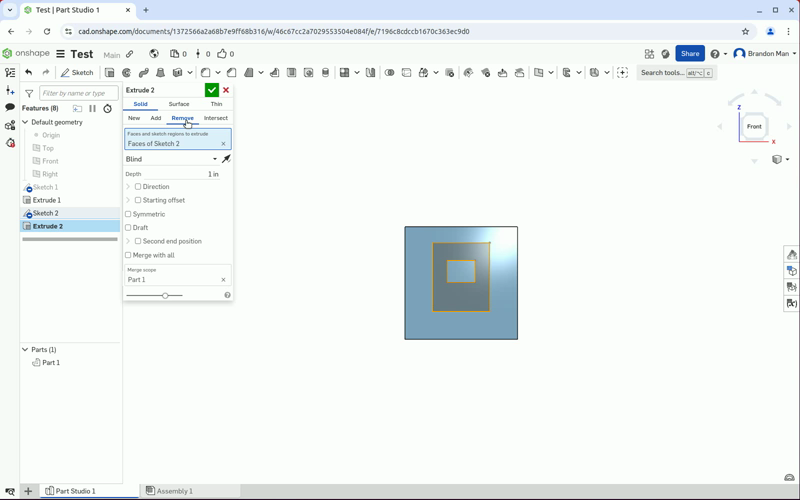
key(tab, 4)
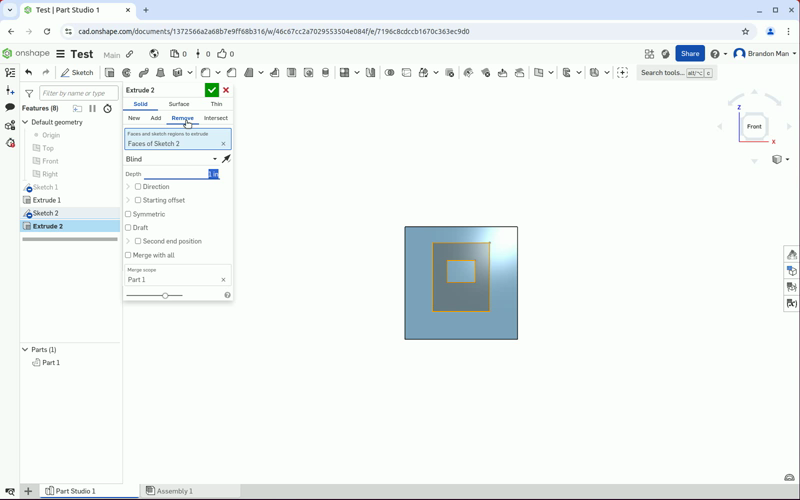
text(18.535)
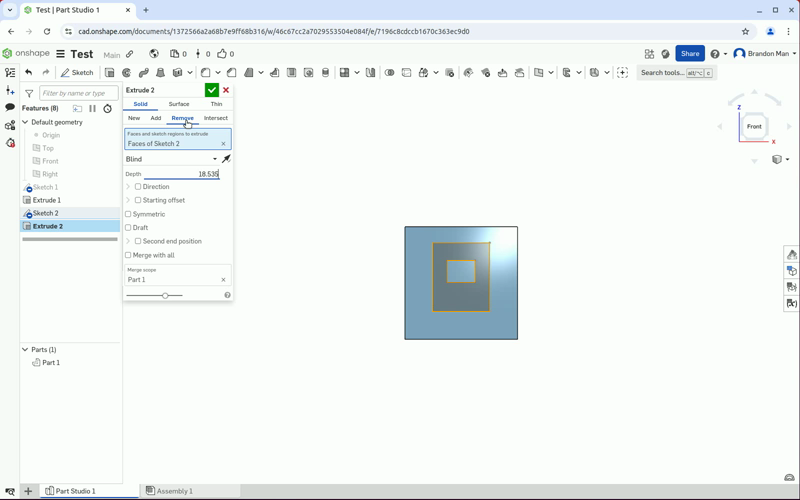
key(tab, 6)
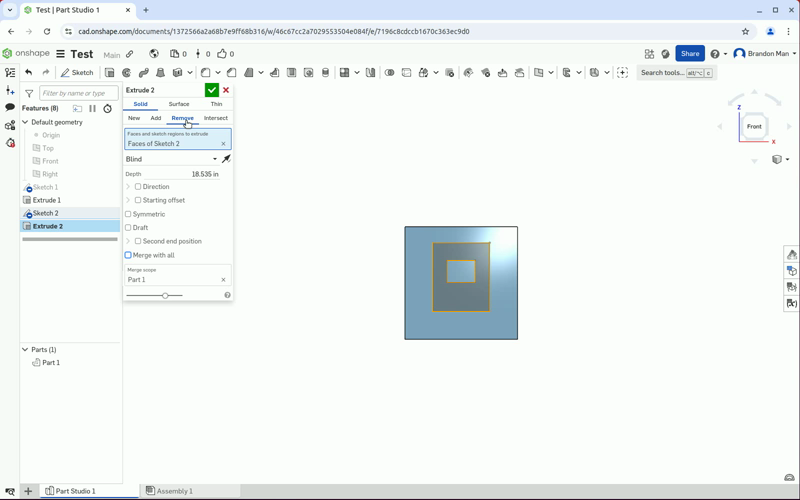
key(space)
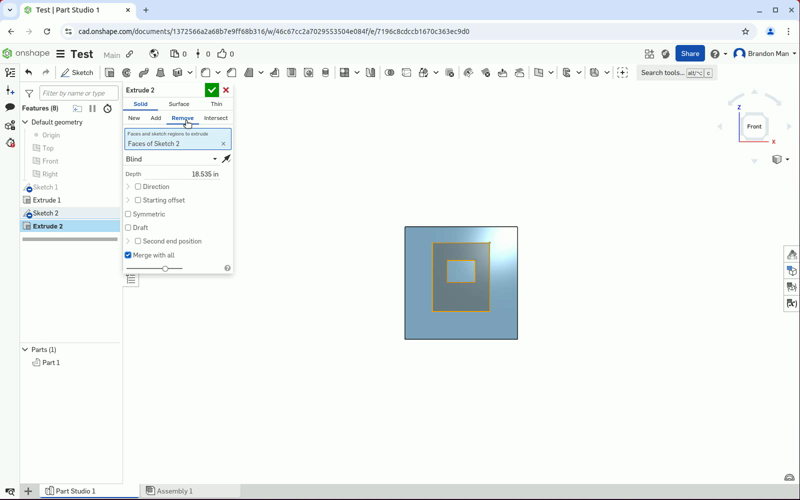
key(enter)
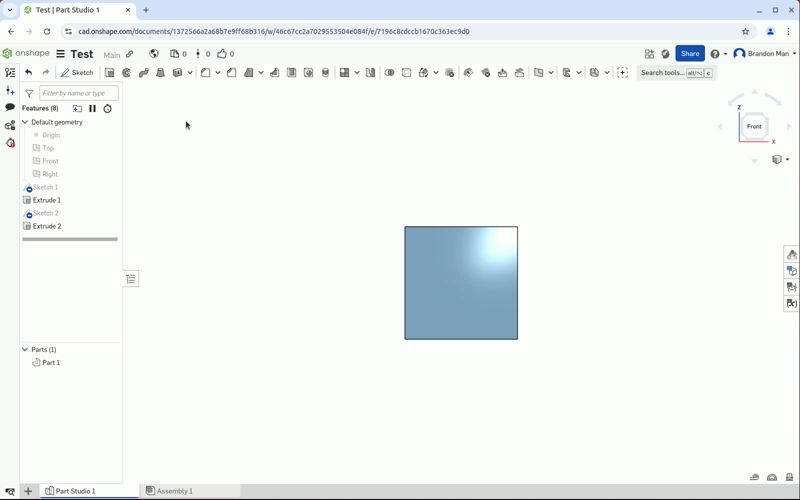
key(shift+h)
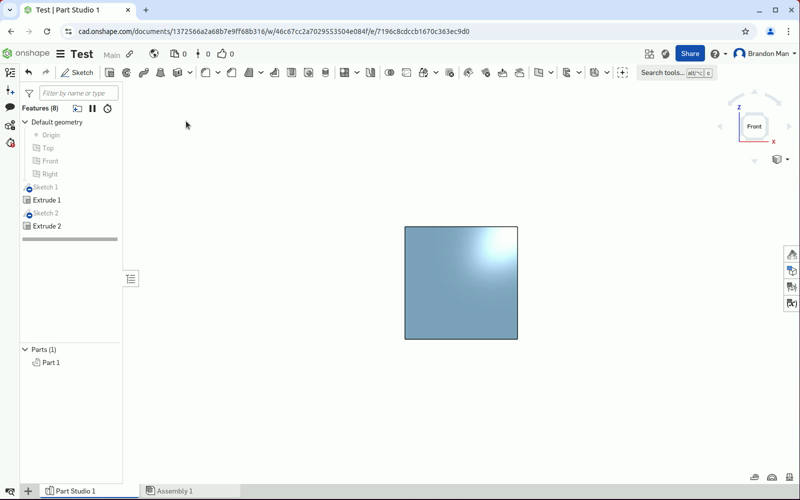
key(shift+h)
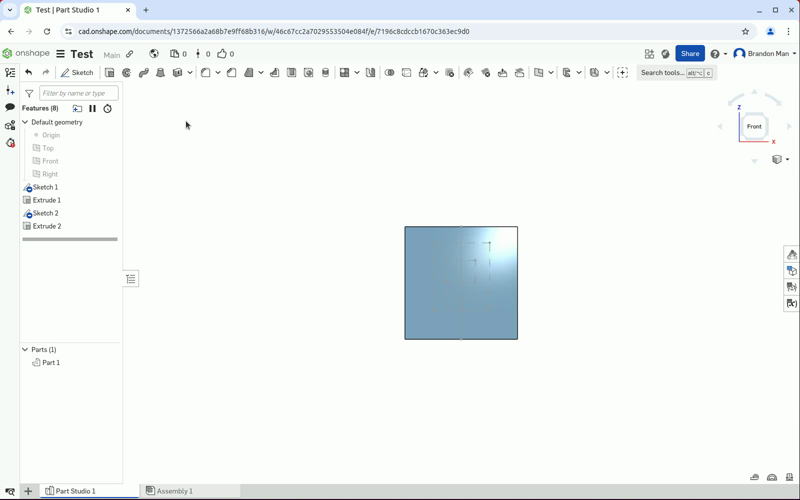
key(shift+7)
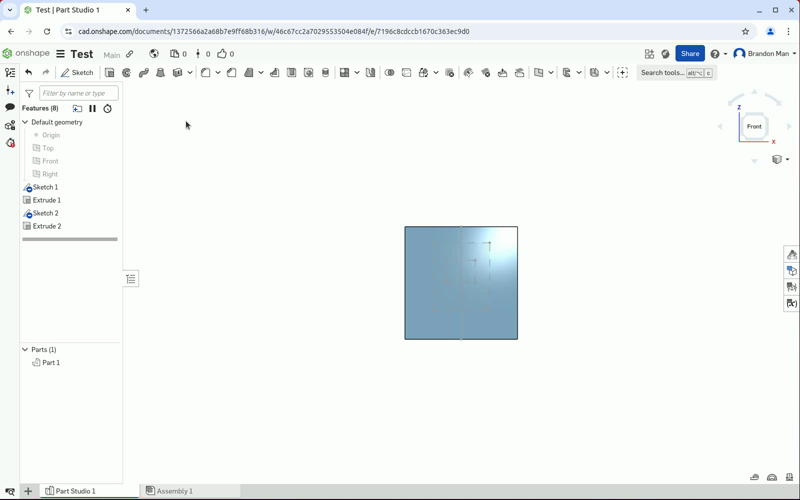
key(left, 2)
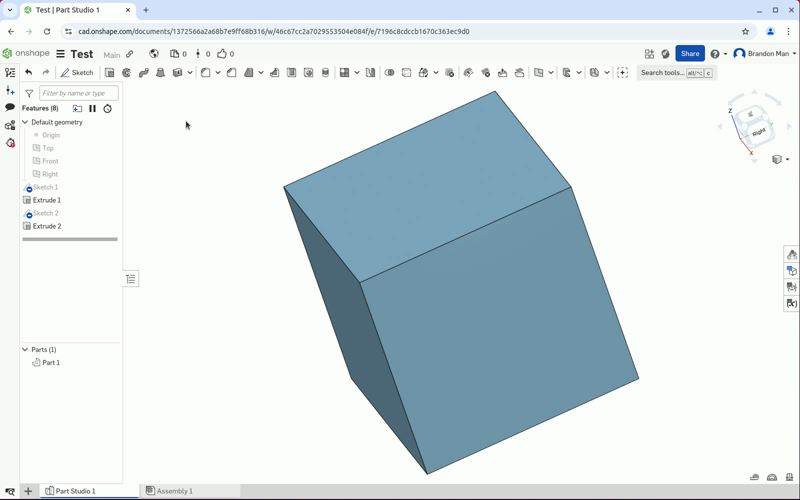
key(down, 2)
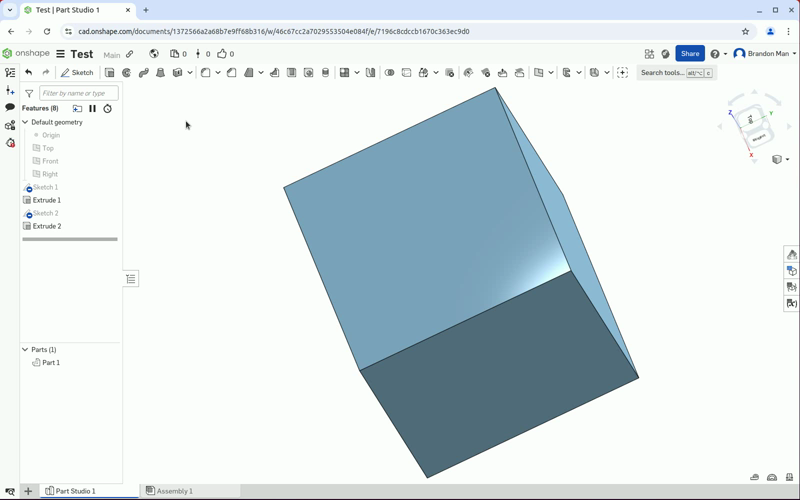
key(up, 2)
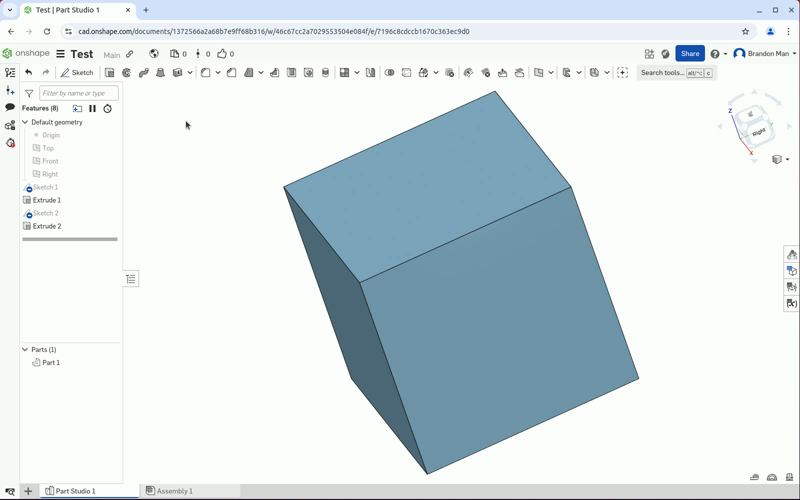
key(right, 2)
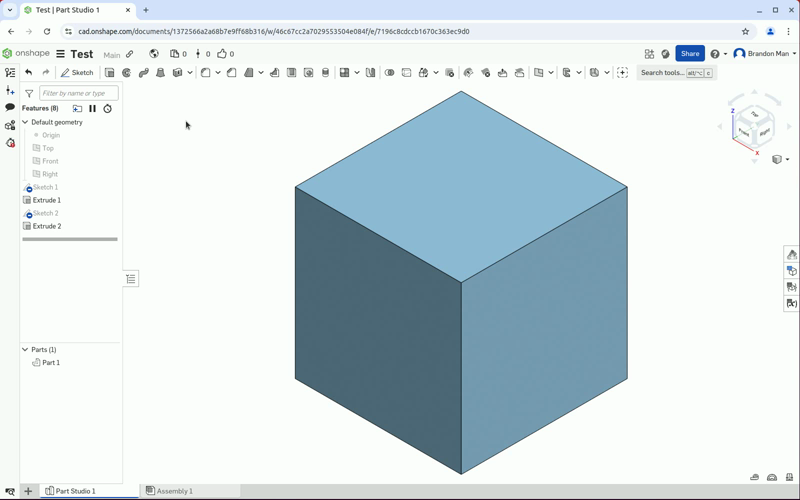
mouse_move(73, 189)
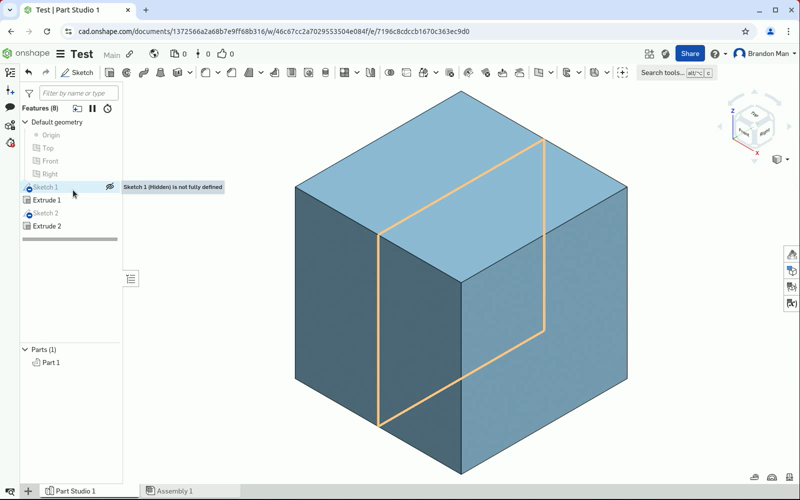
click(73, 189)